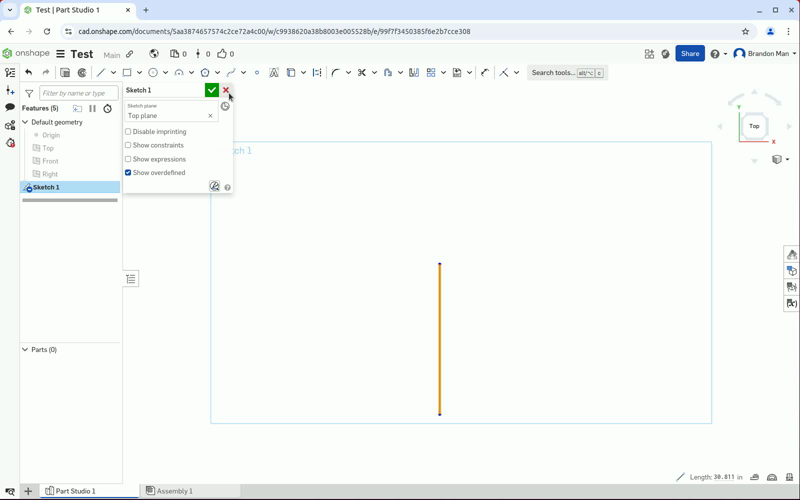
key(shift+h)
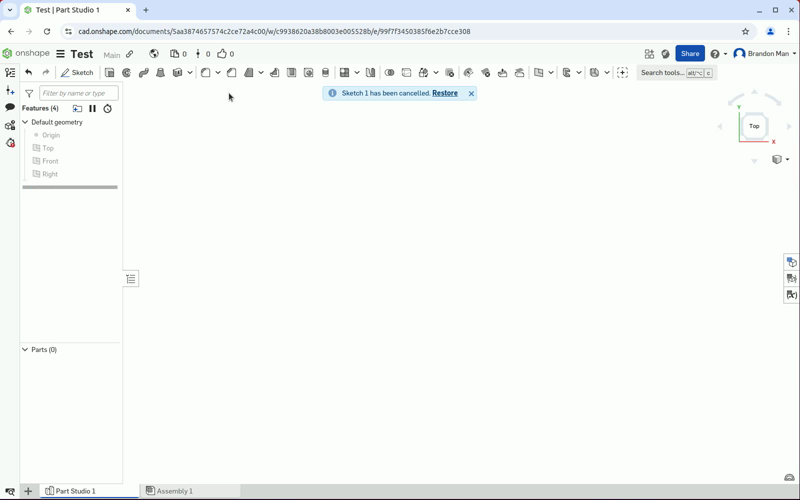
mouse_move(73, 352)
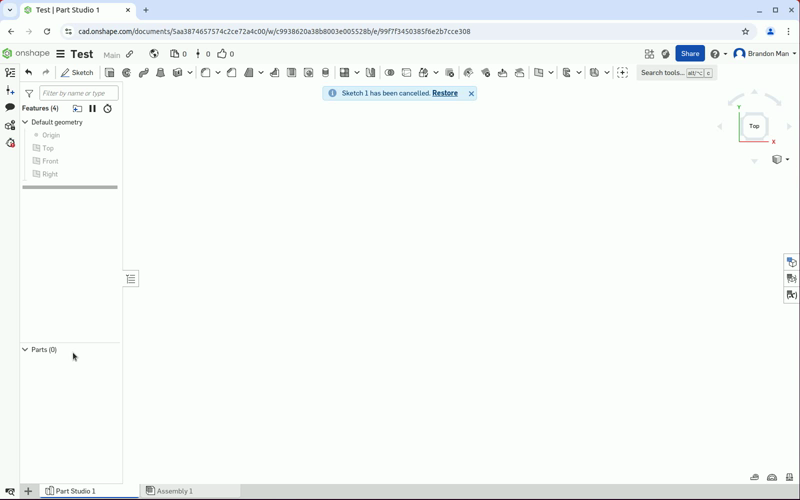
key(y)
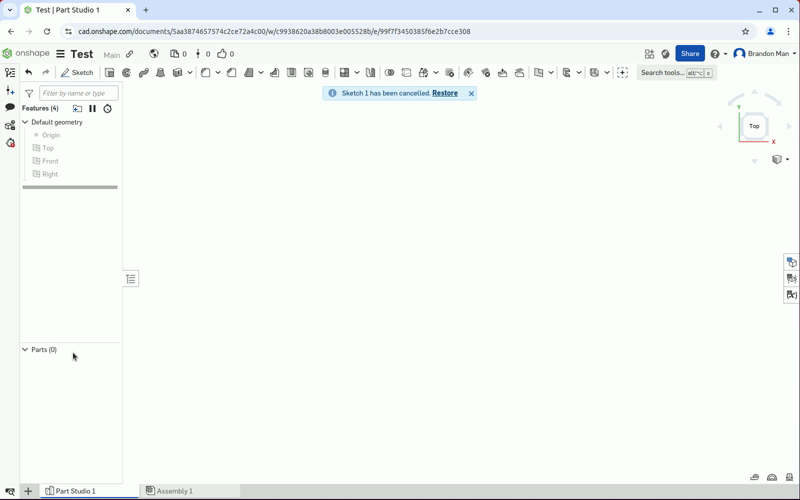
key(shift+p)
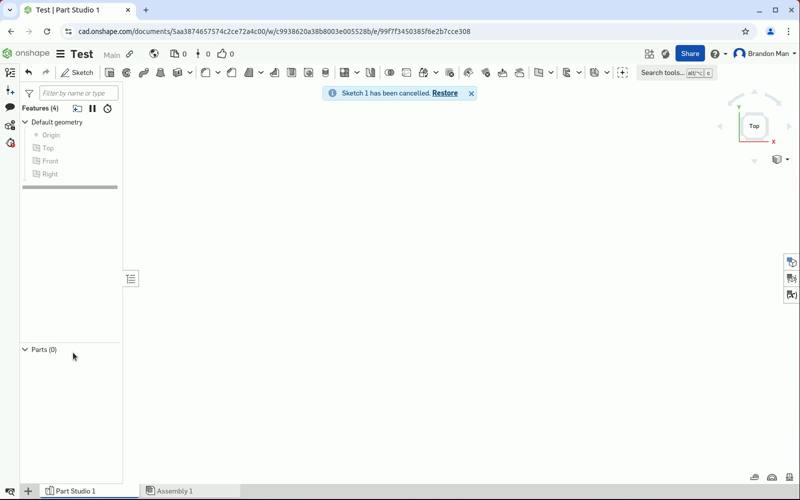
key(space)
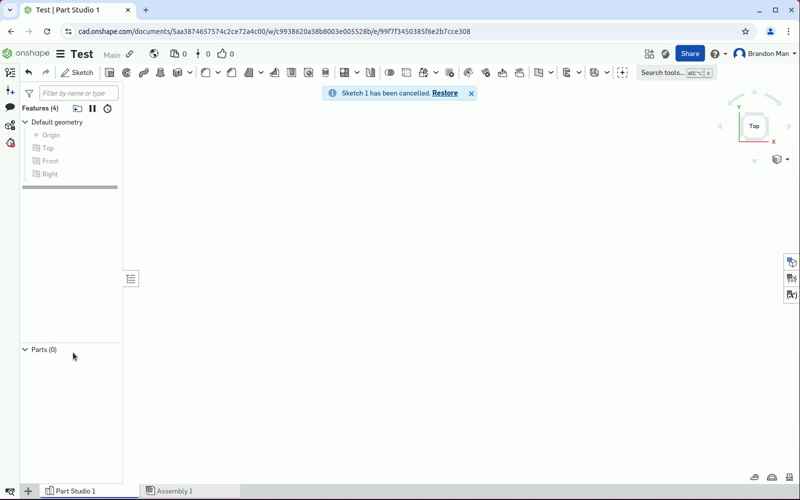
key_down(shift)
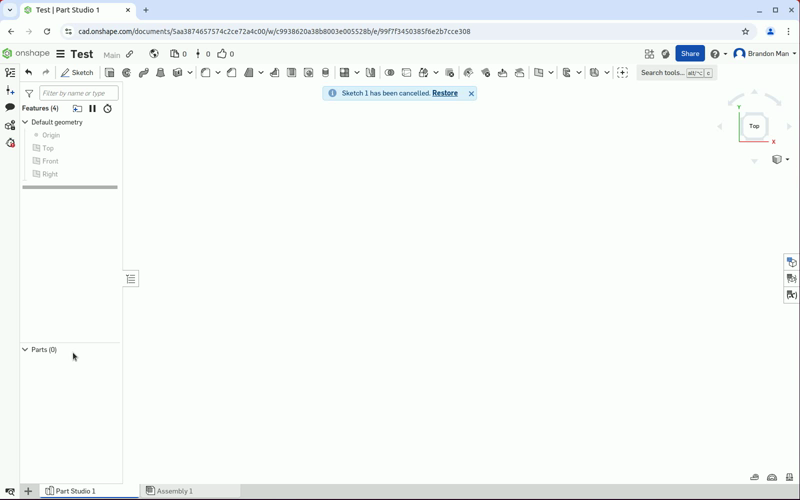
key(up)
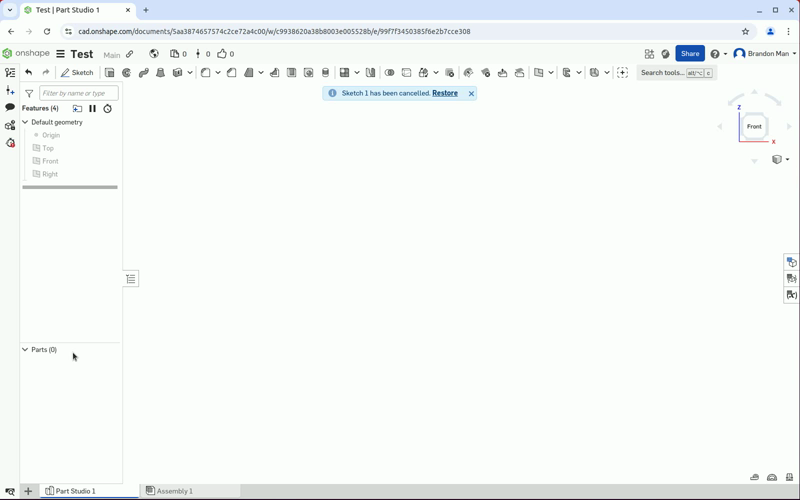
key_up(shift)
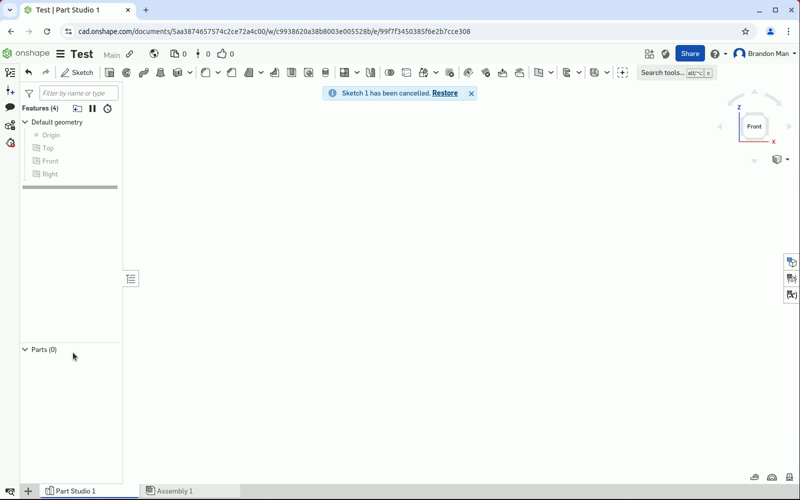
mouse_move(73, 352)
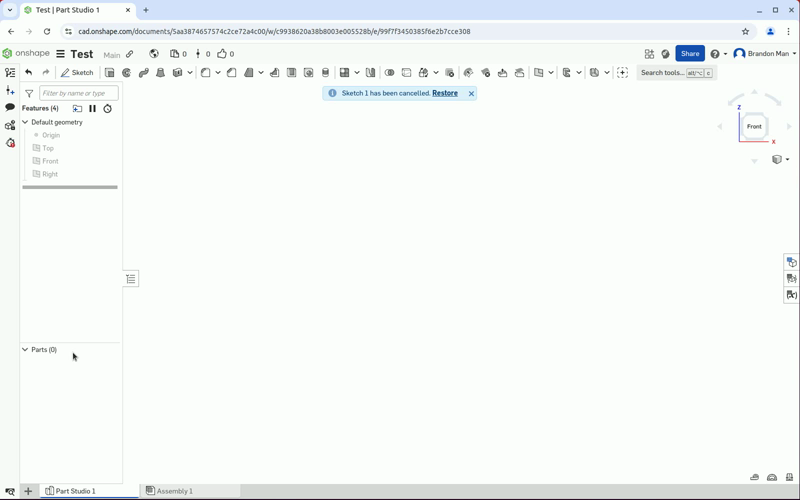
key(shift+y)
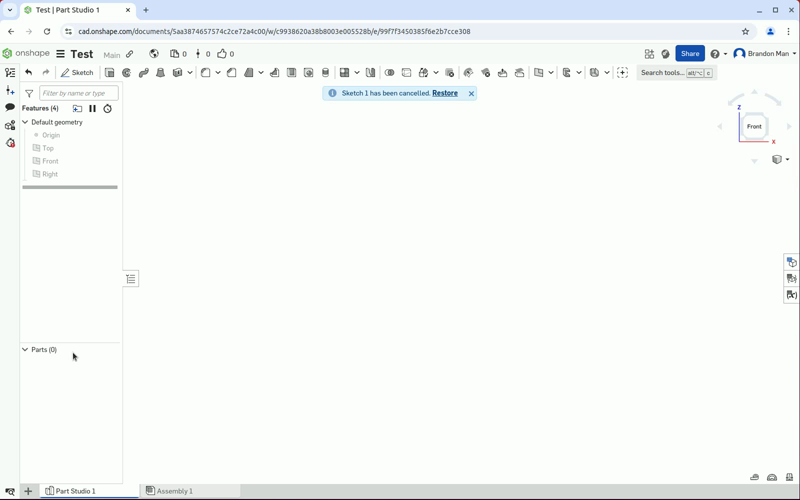
key(shift+s)
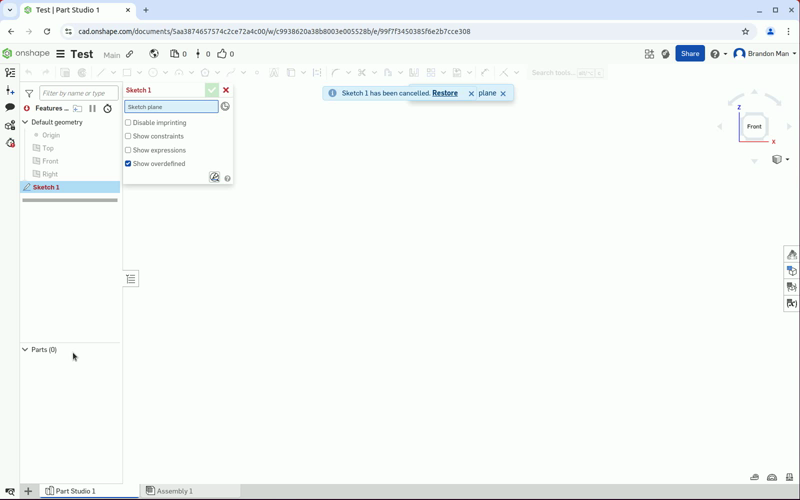
mouse_move(73, 163)
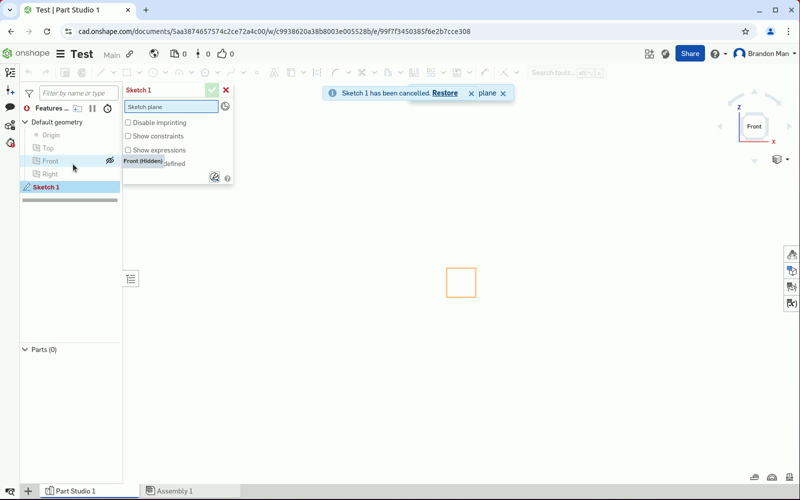
click(73, 163)
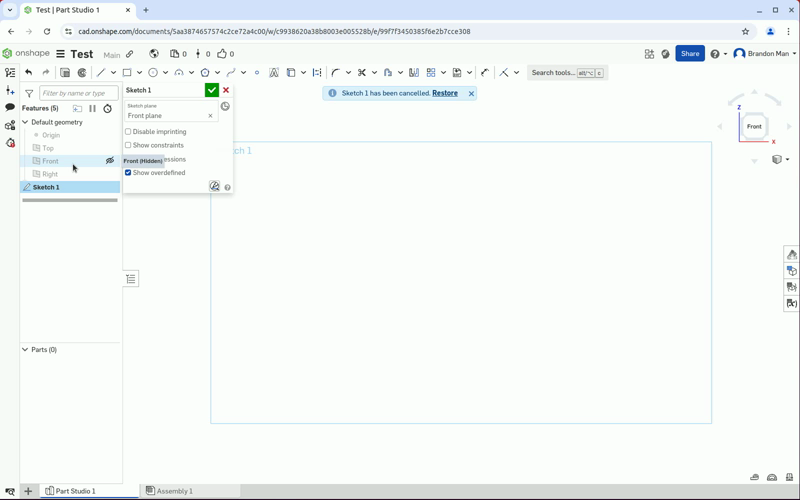
mouse_move(73, 352)
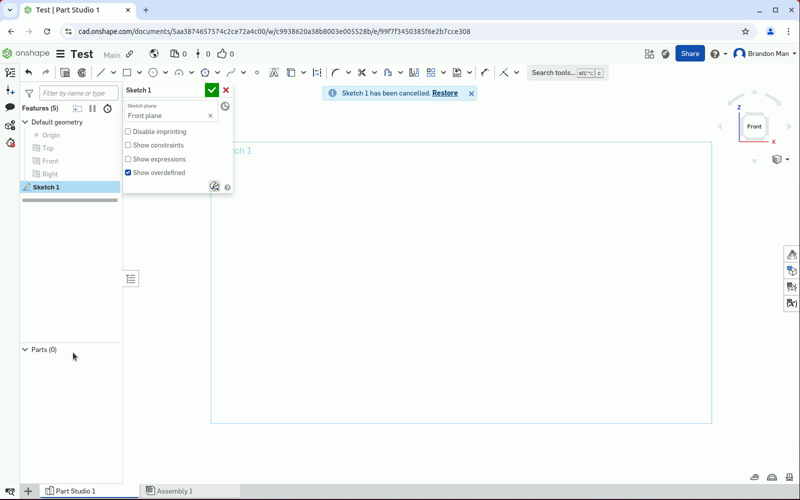
key(y)
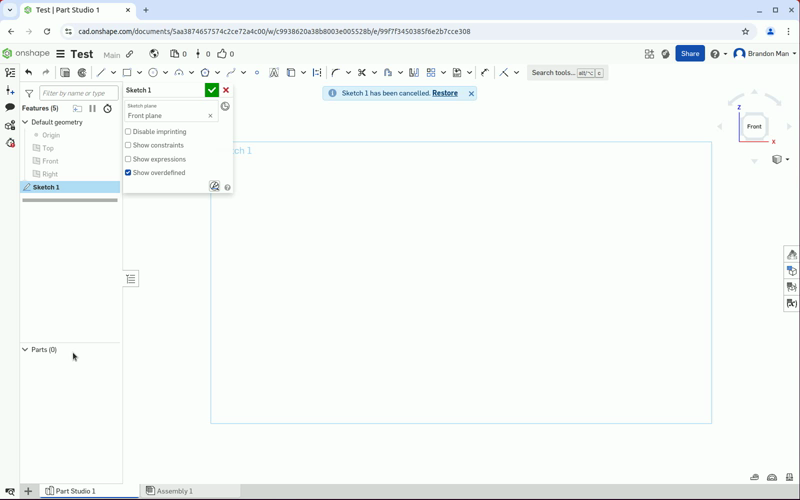
key(c)
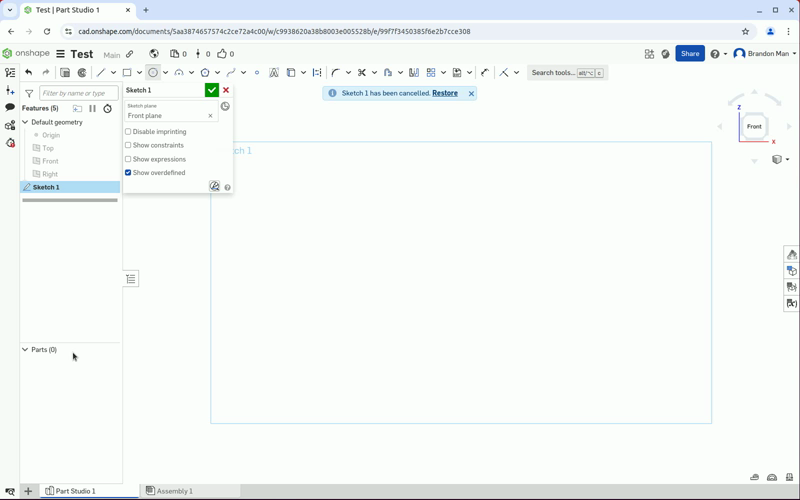
key_down(shift)
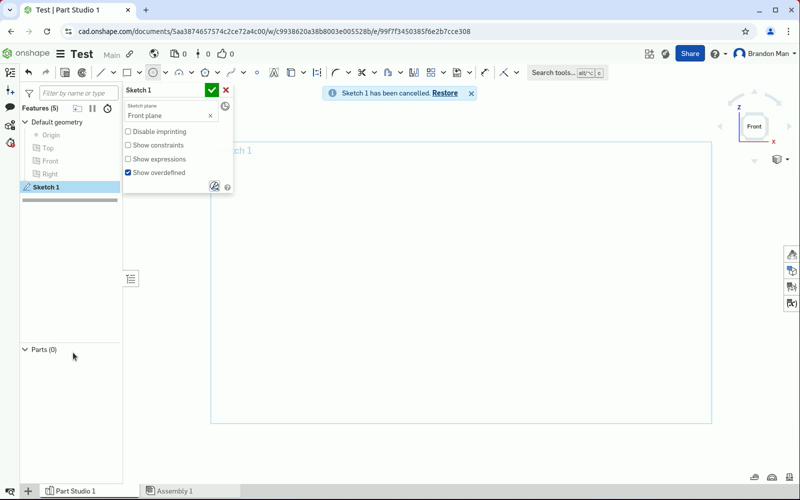
mouse_move(461, 282)
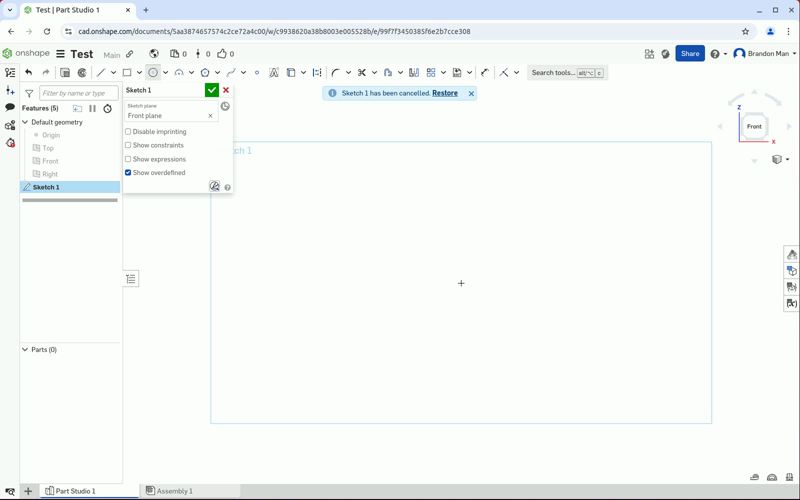
click(461, 282)
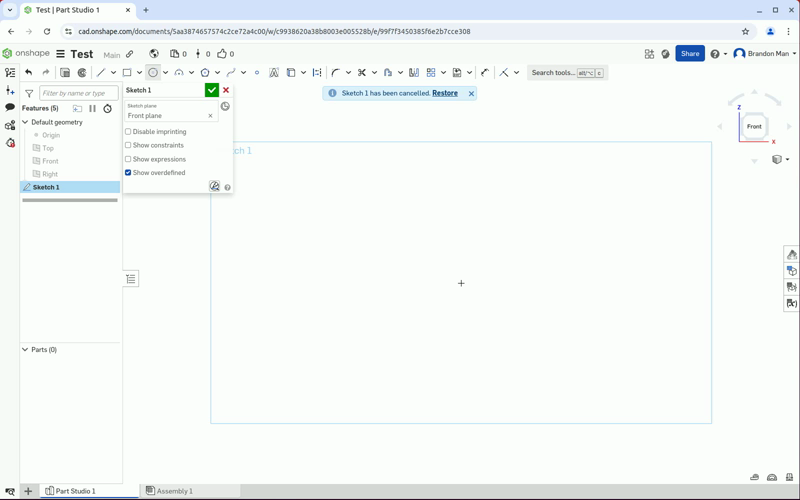
key_up(shift)
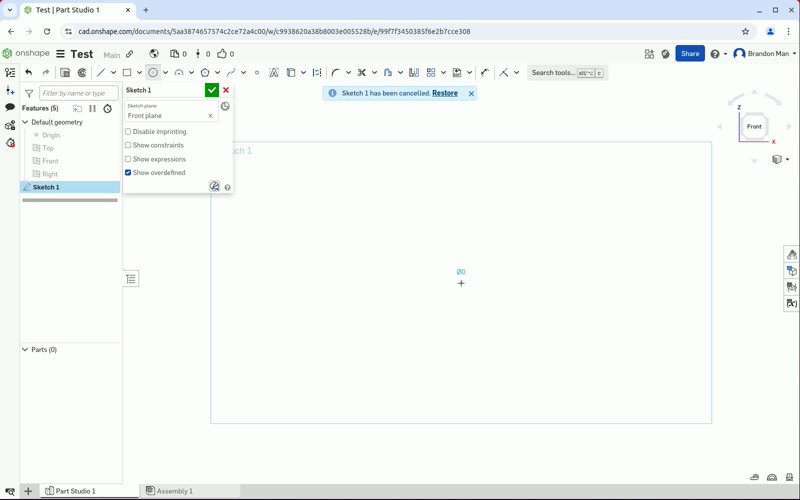
mouse_move(482, 282)
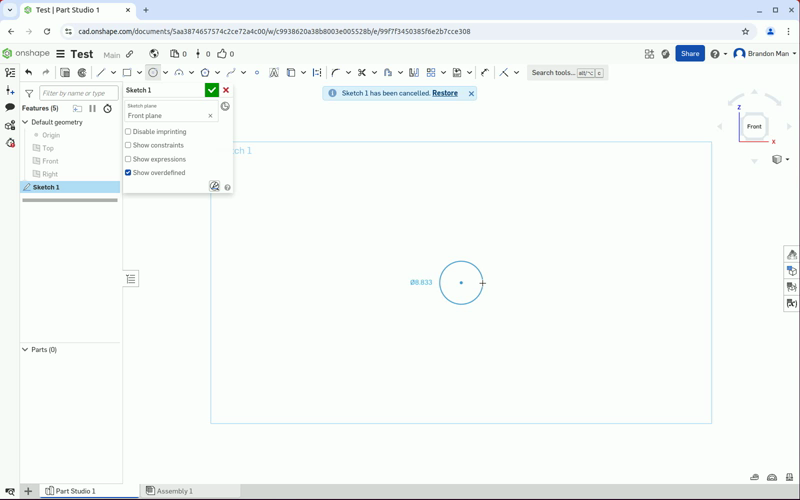
click(482, 282)
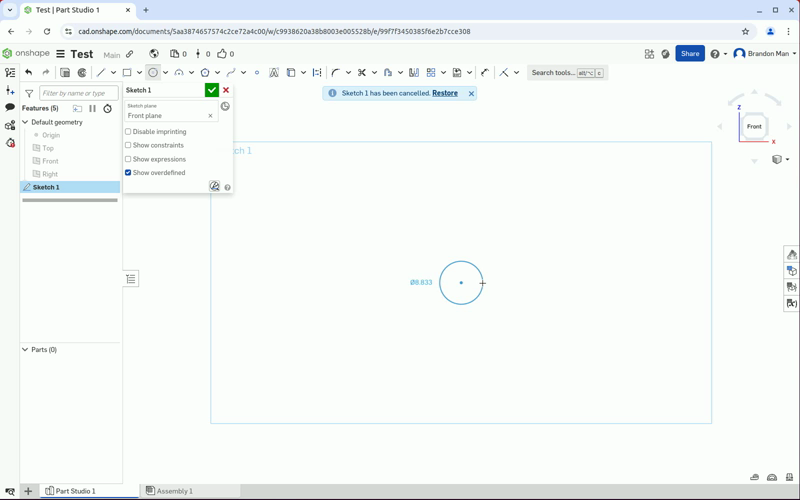
key(esc)
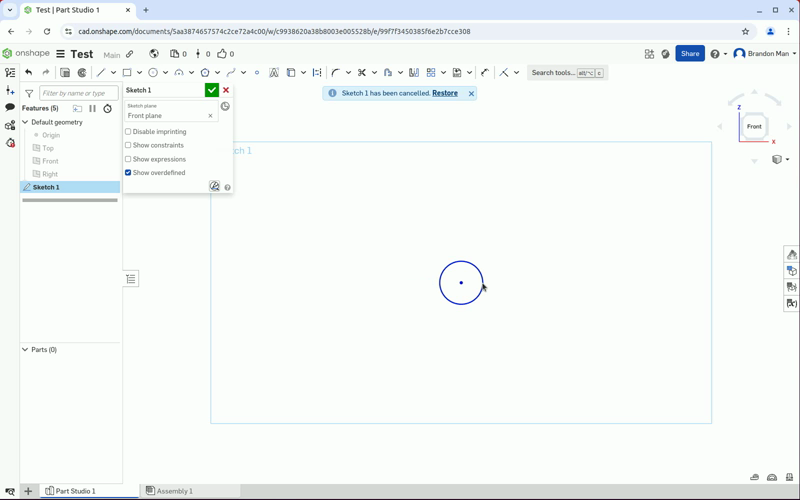
mouse_move(470, 279)
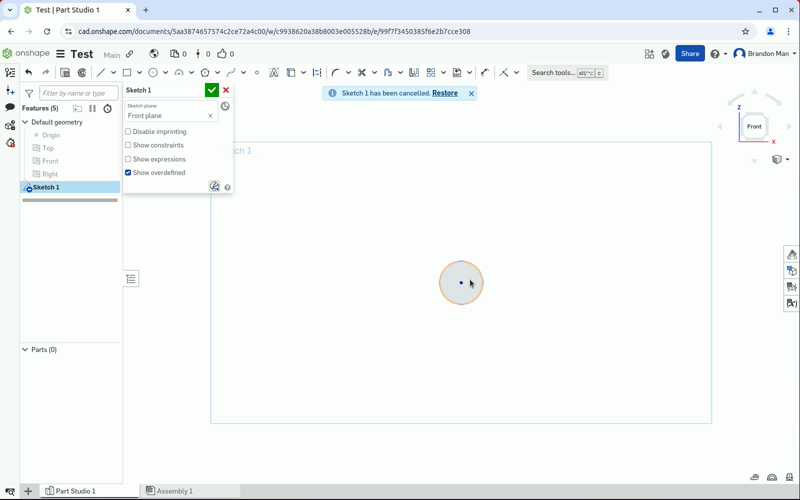
scroll(6)
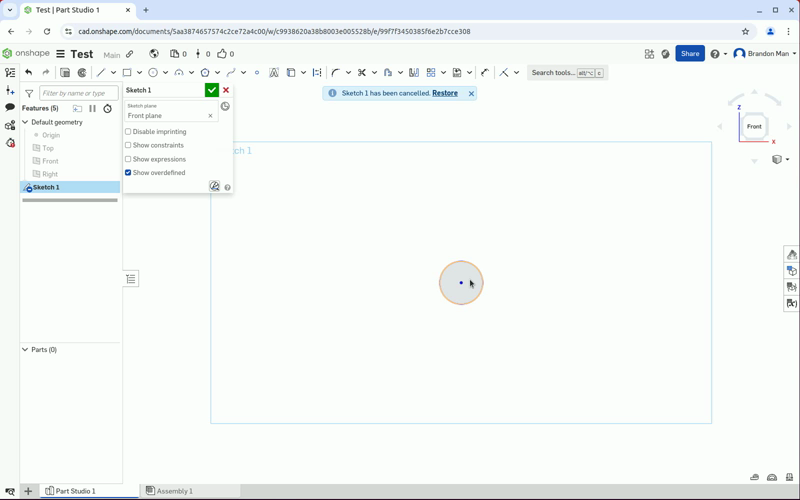
scroll(6)
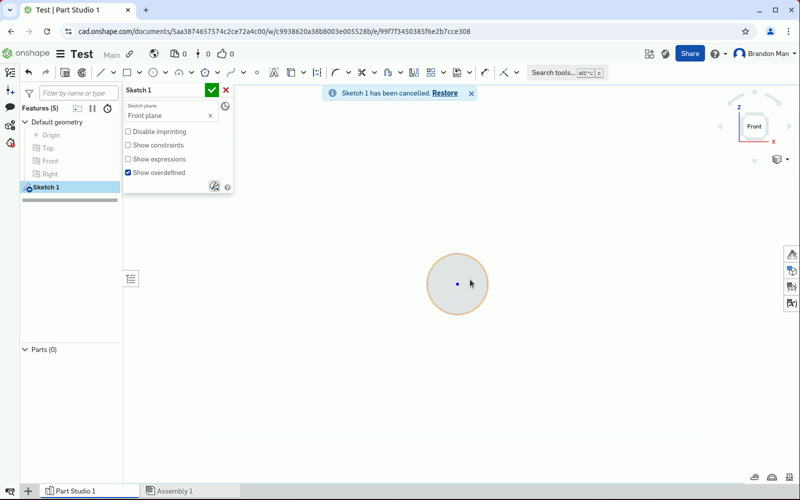
scroll(6)
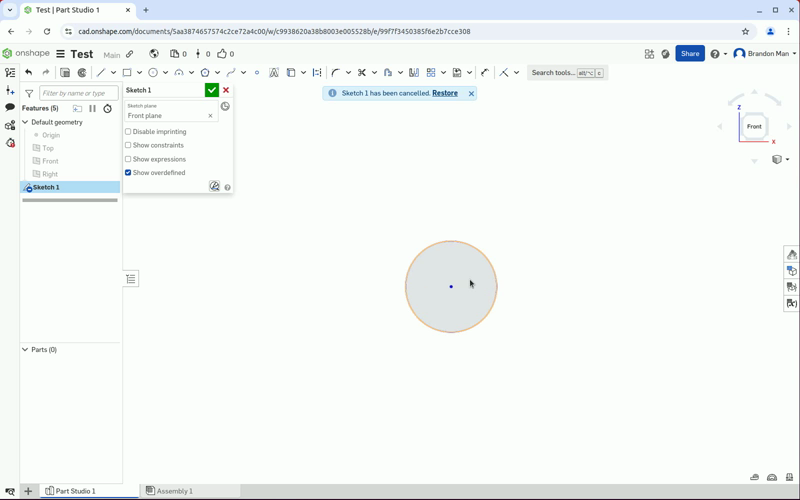
scroll(6)
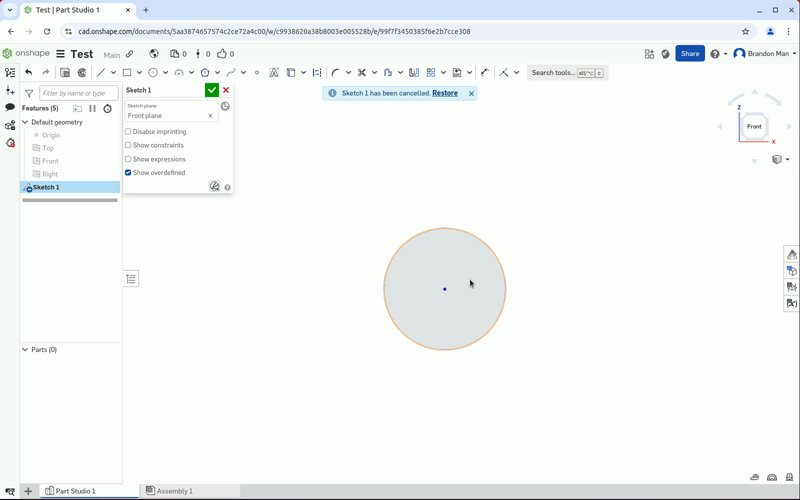
scroll(6)
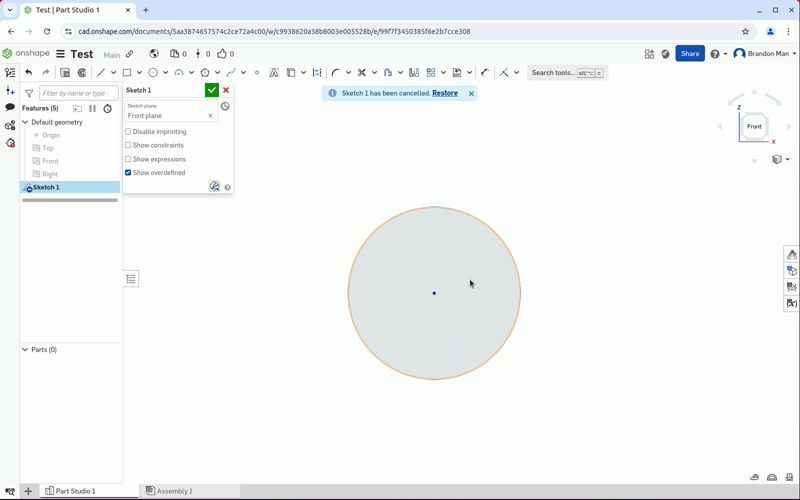
scroll(6)
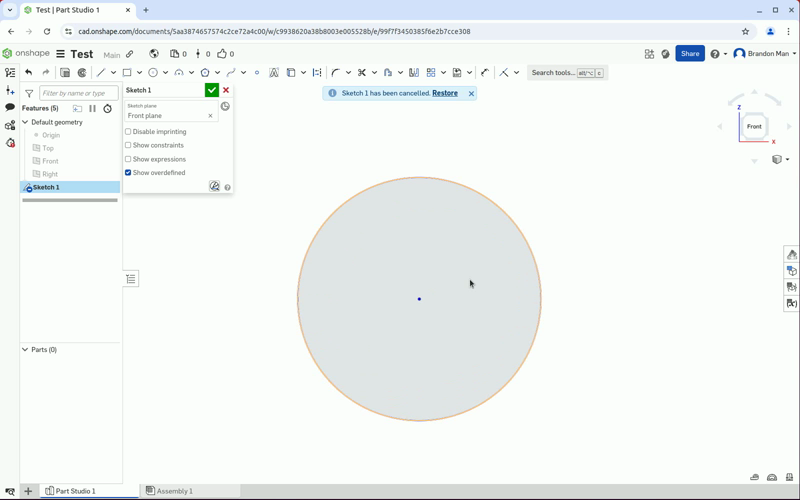
scroll(6)
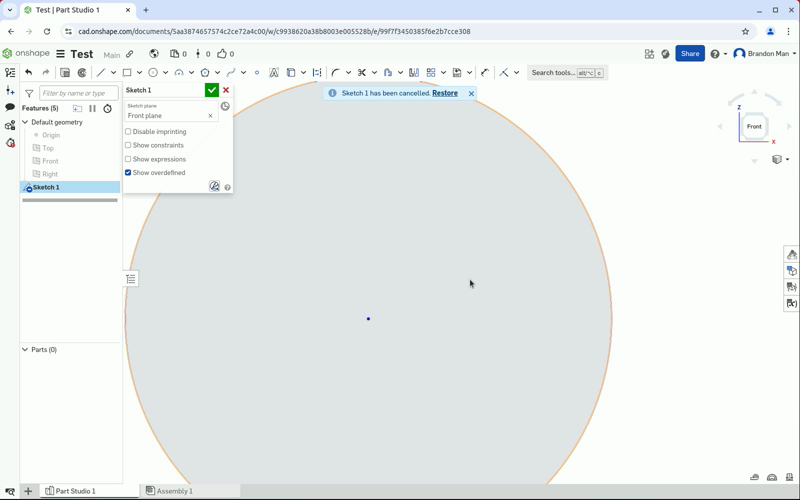
click(470, 279)
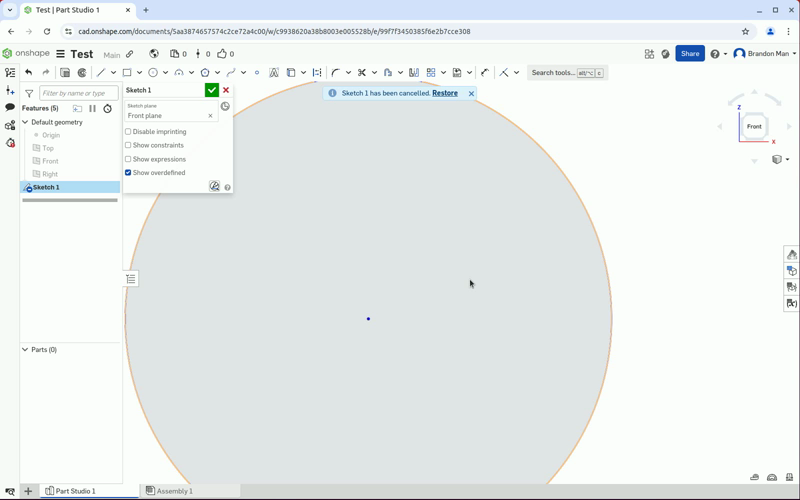
scroll(-6)
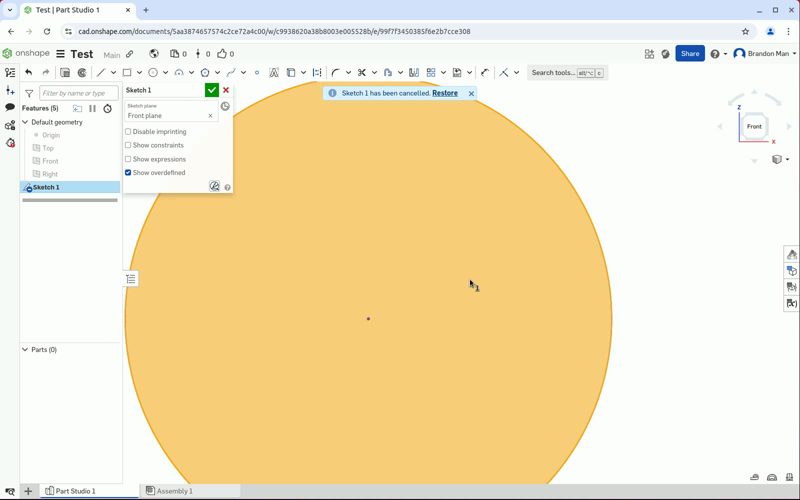
scroll(-6)
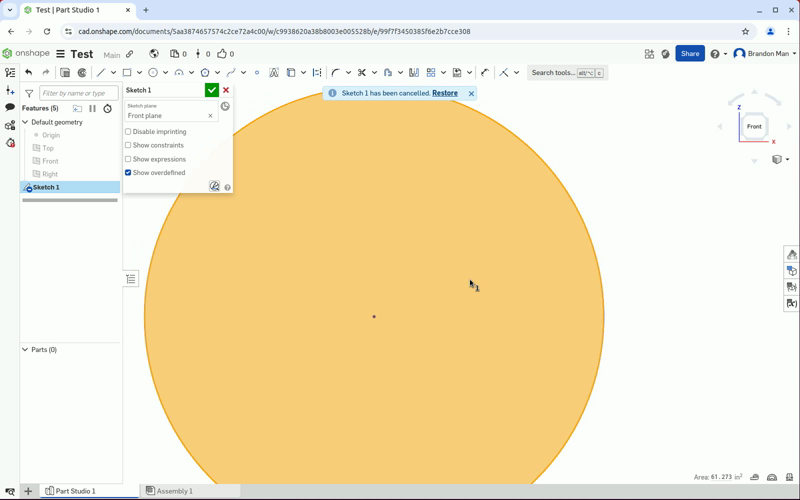
scroll(-6)
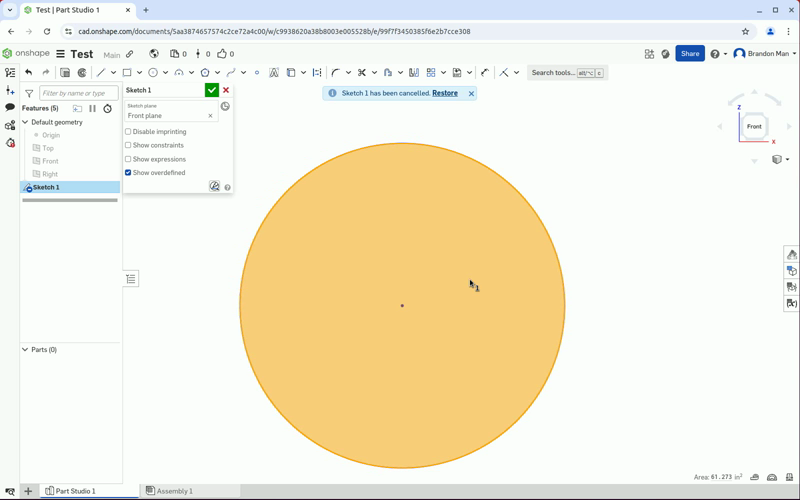
scroll(-6)
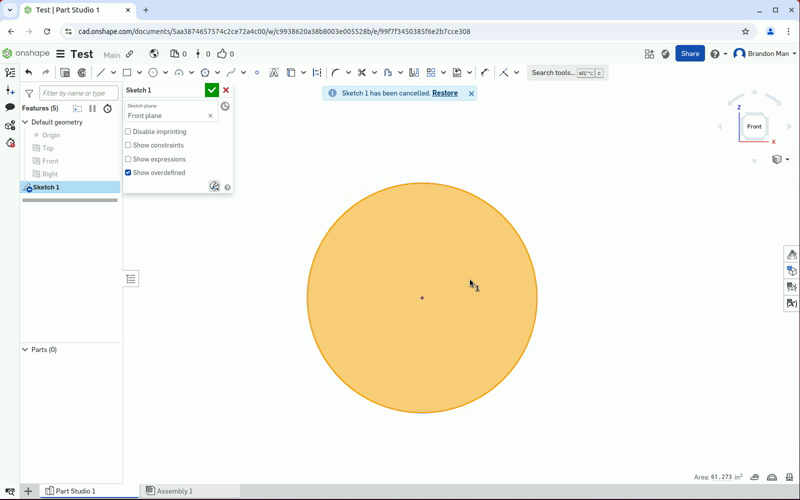
scroll(-6)
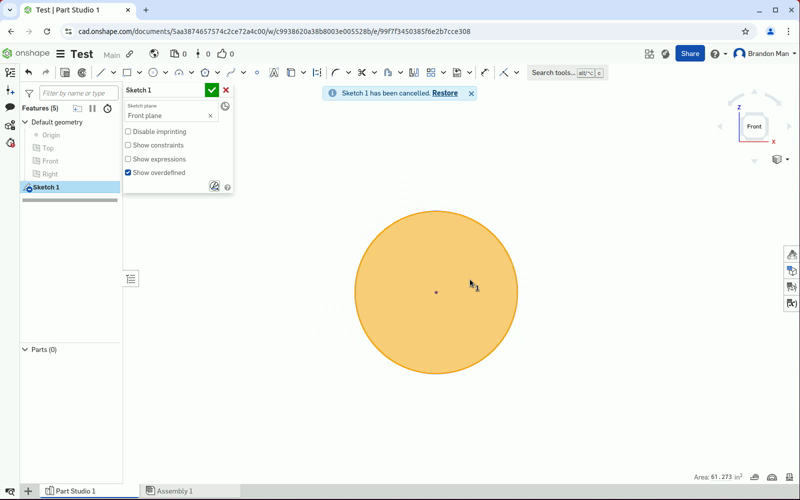
scroll(-6)
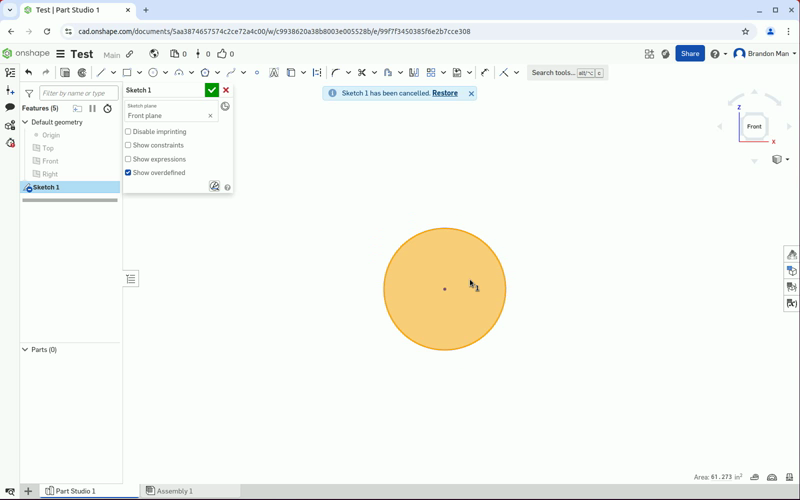
scroll(-6)
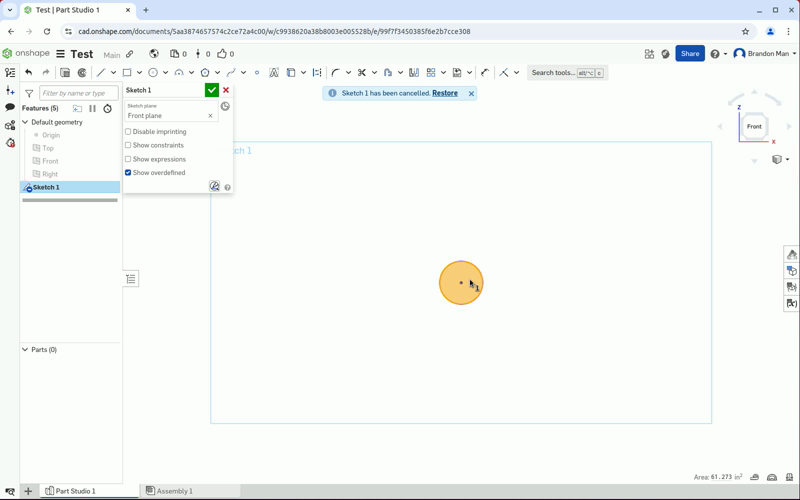
mouse_move(73, 352)
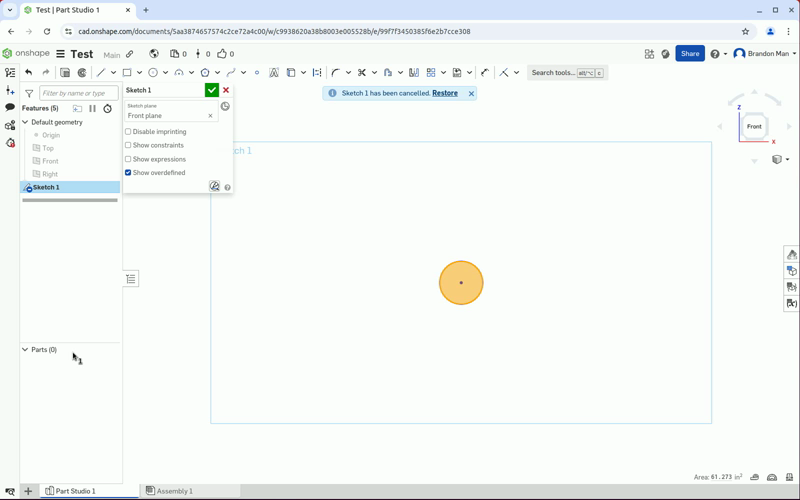
key(shift+y)
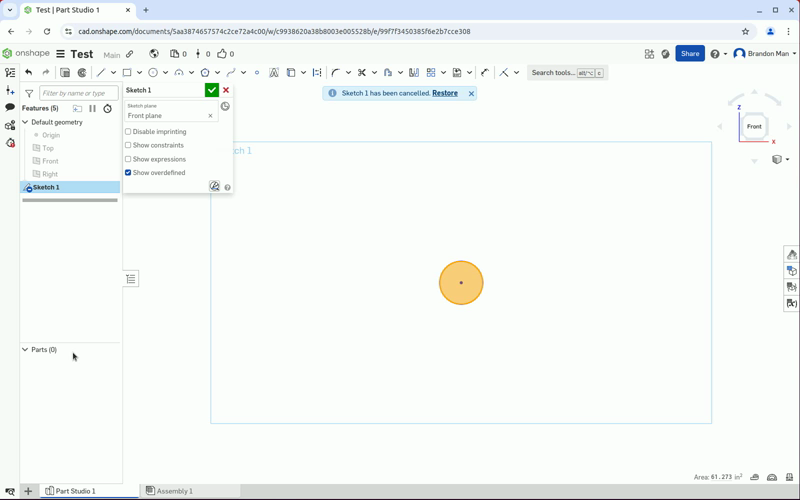
key(shift+e)
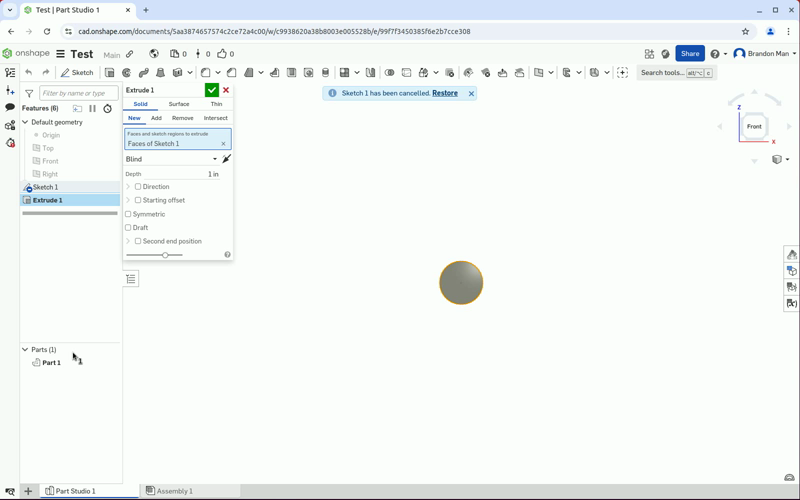
mouse_move(143, 106)
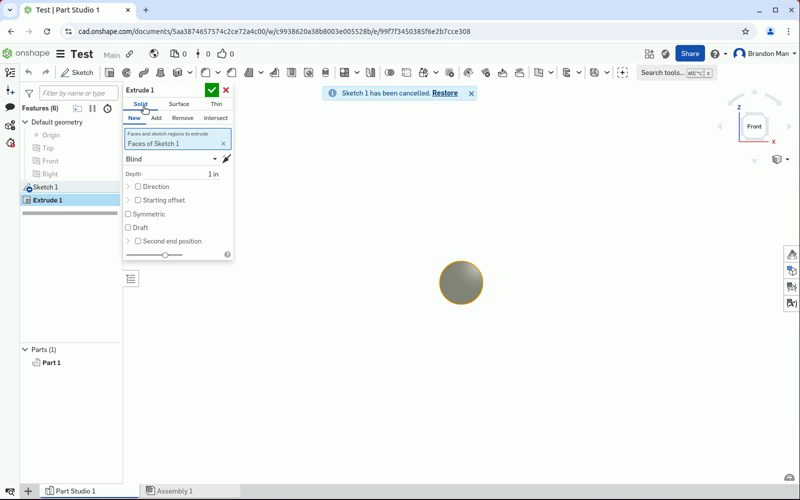
click(143, 106)
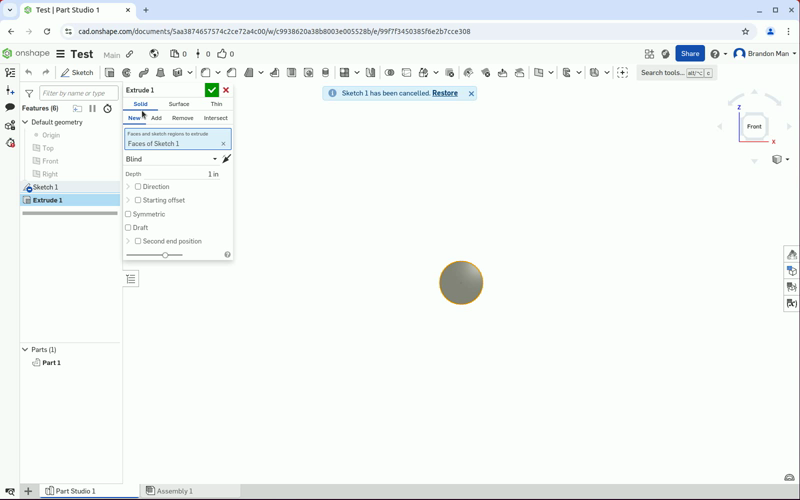
mouse_move(137, 120)
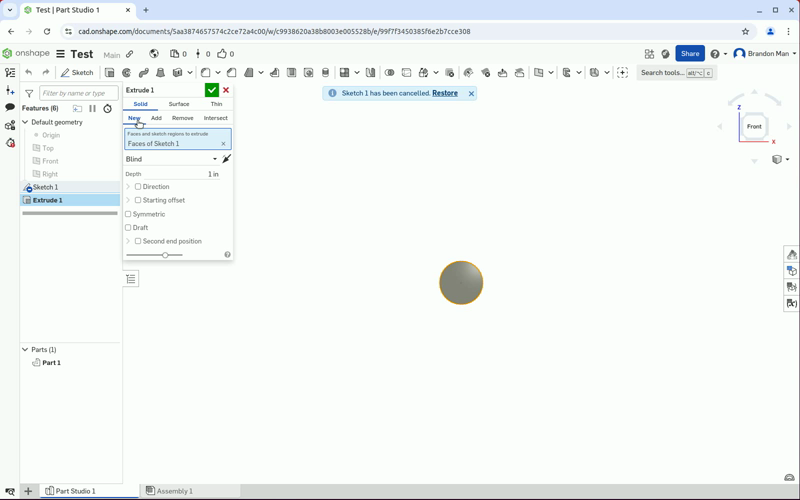
click(137, 120)
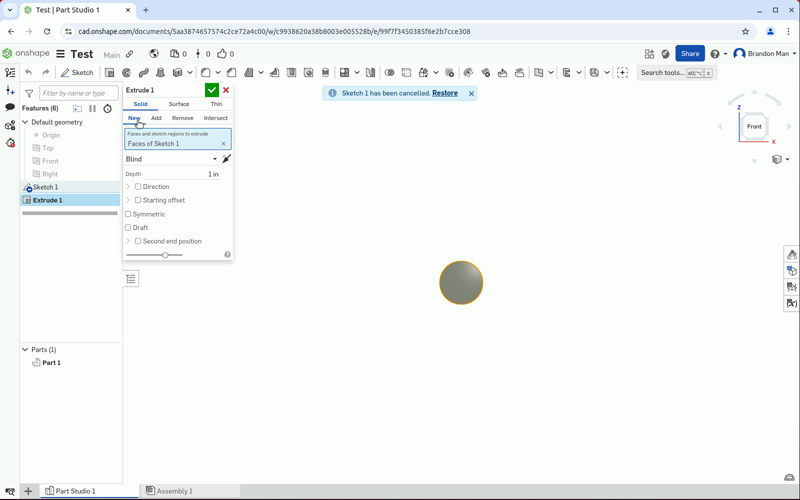
key(tab, 4)
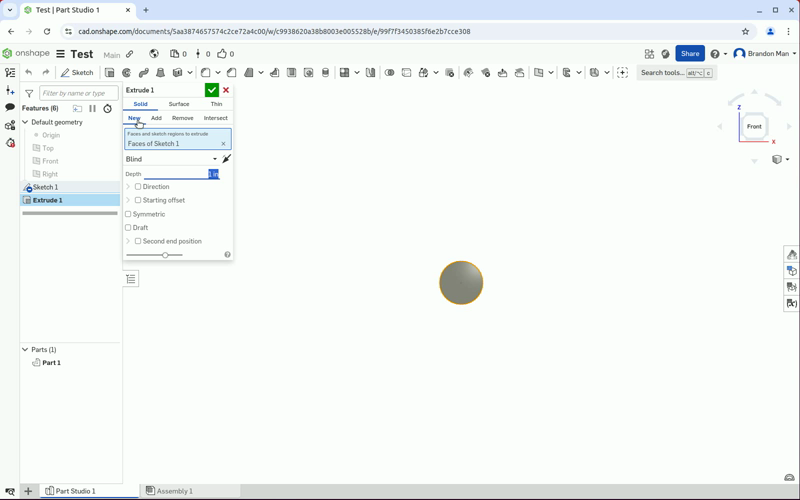
text(23.108)
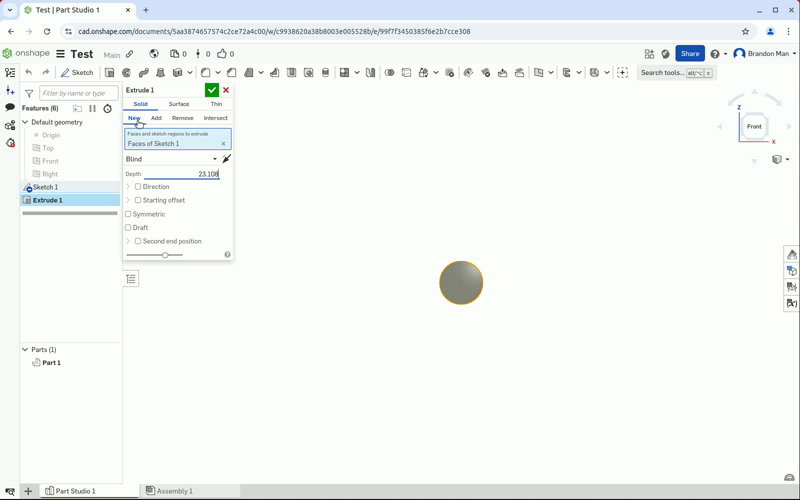
key(enter)
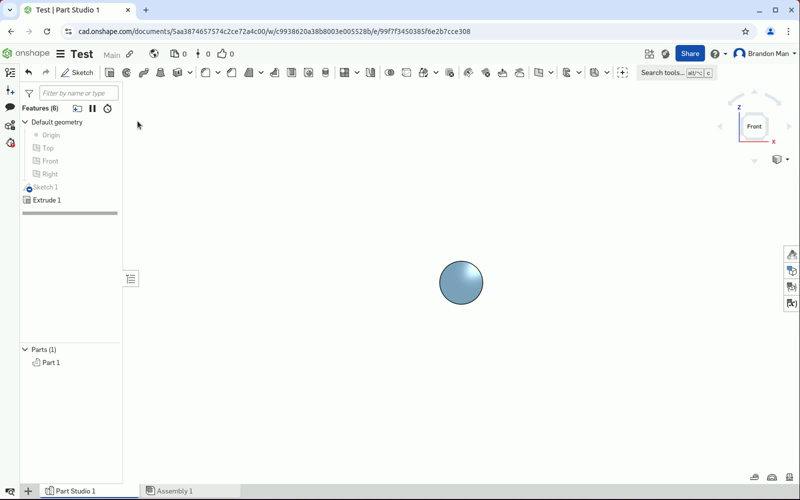
key(shift+h)
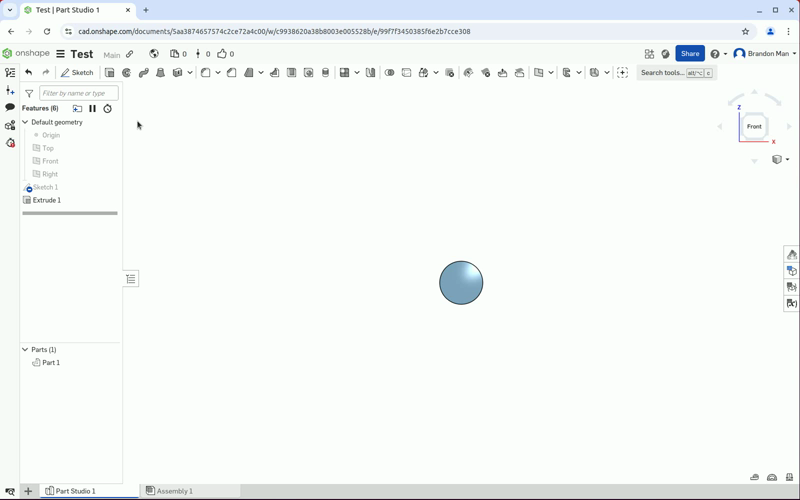
key(shift+h)
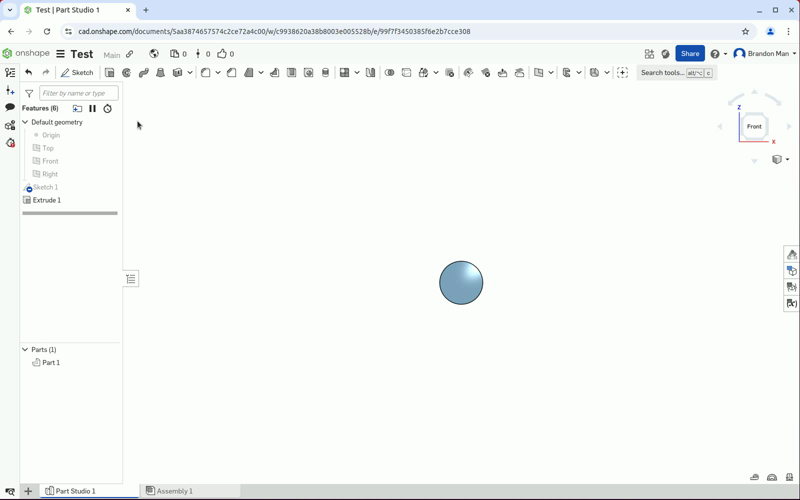
mouse_move(73, 189)
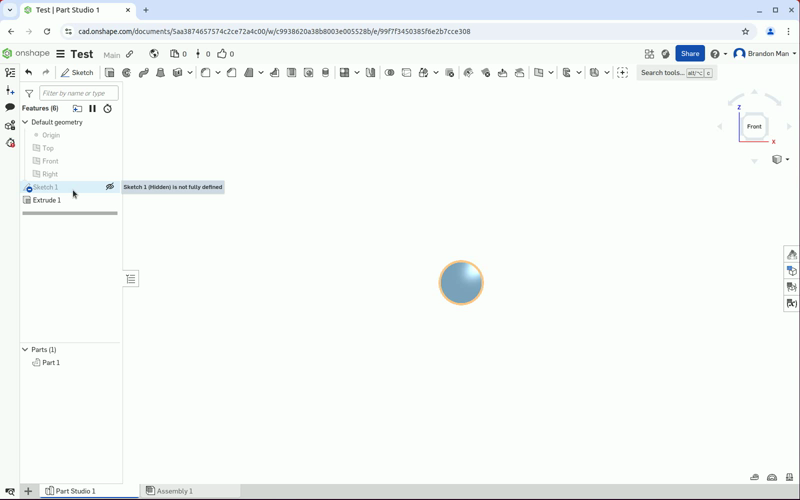
click(73, 189)
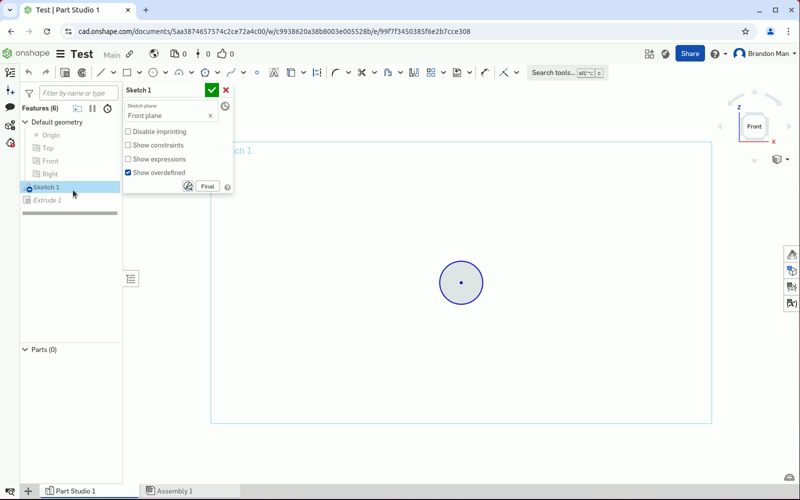
mouse_move(229, 92)
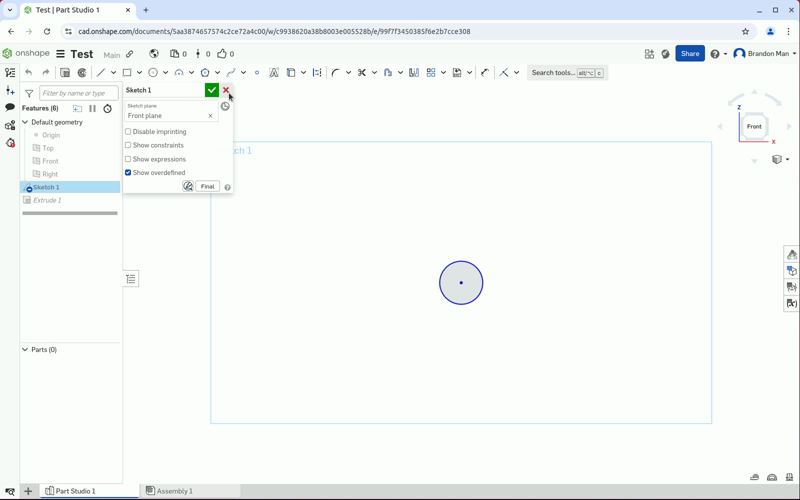
click(229, 92)
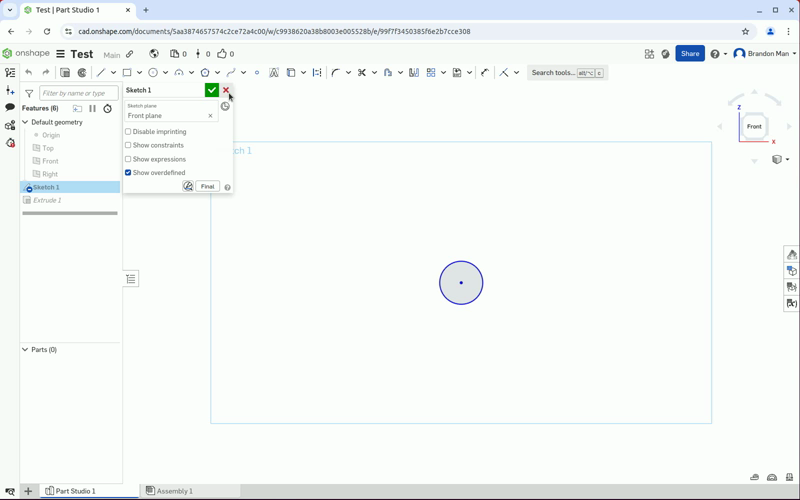
key(shift+s)
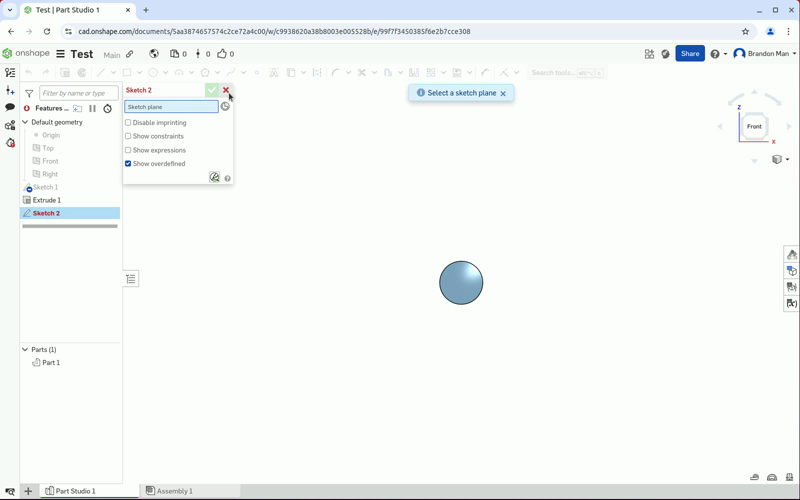
mouse_move(73, 163)
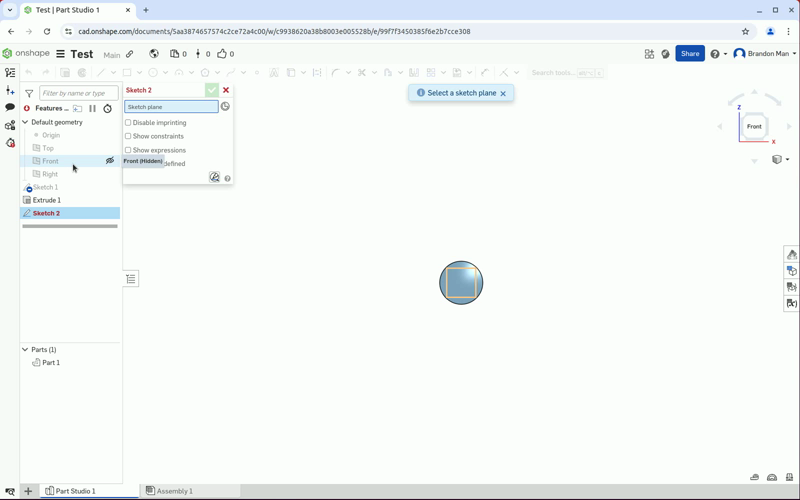
click(73, 163)
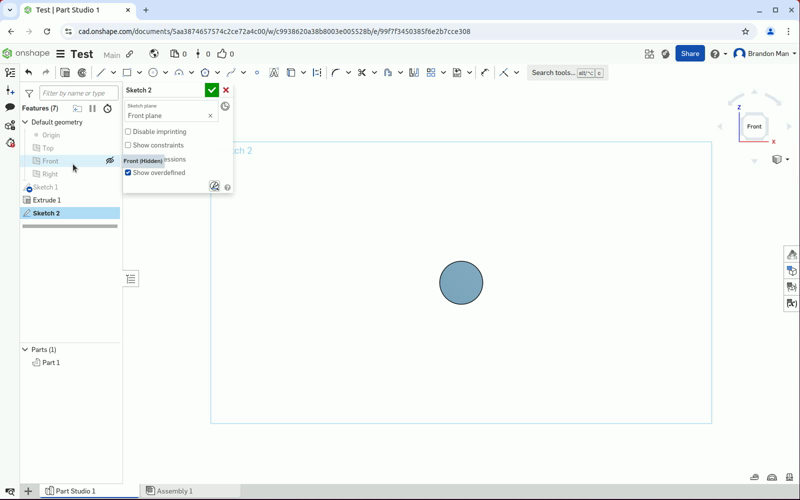
mouse_move(73, 352)
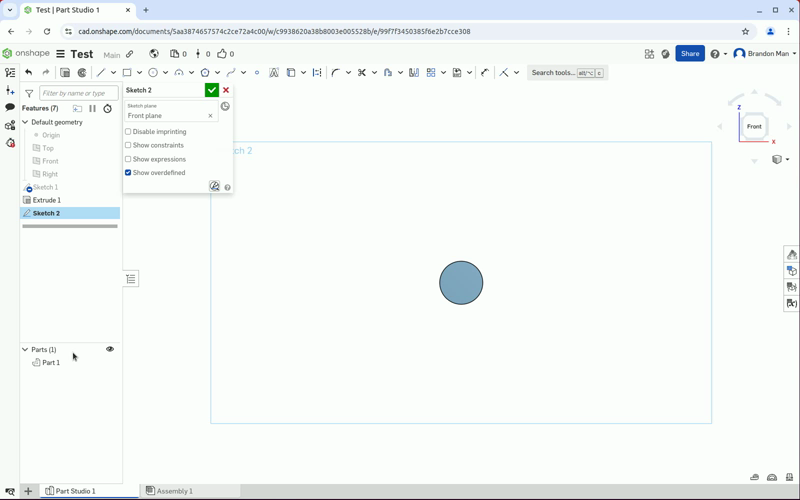
key(y)
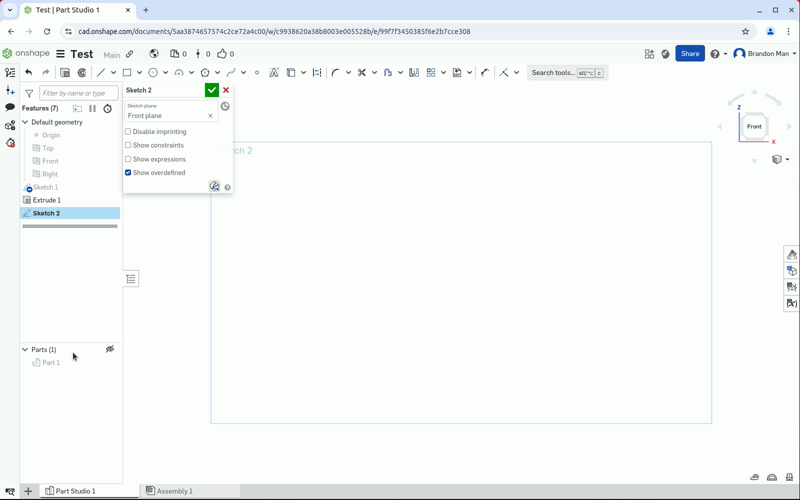
key(c)
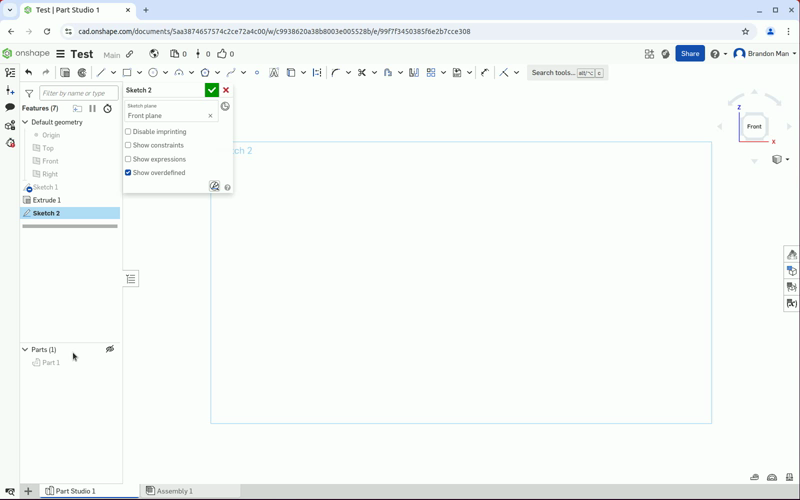
key_down(shift)
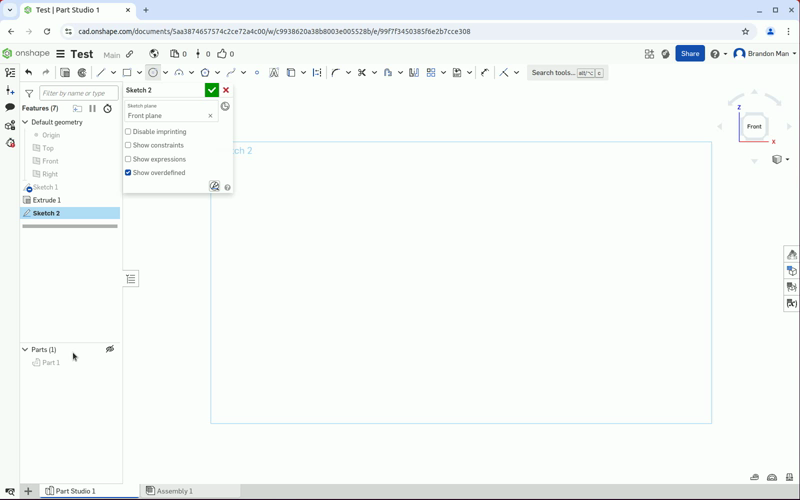
mouse_move(460, 282)
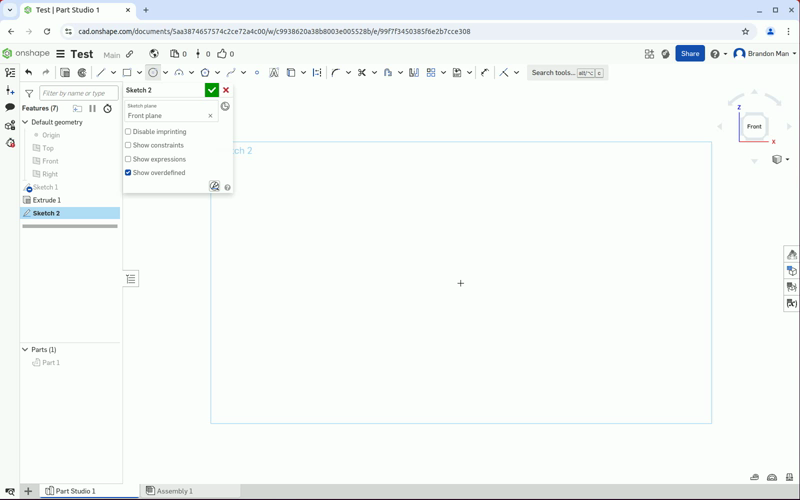
click(460, 282)
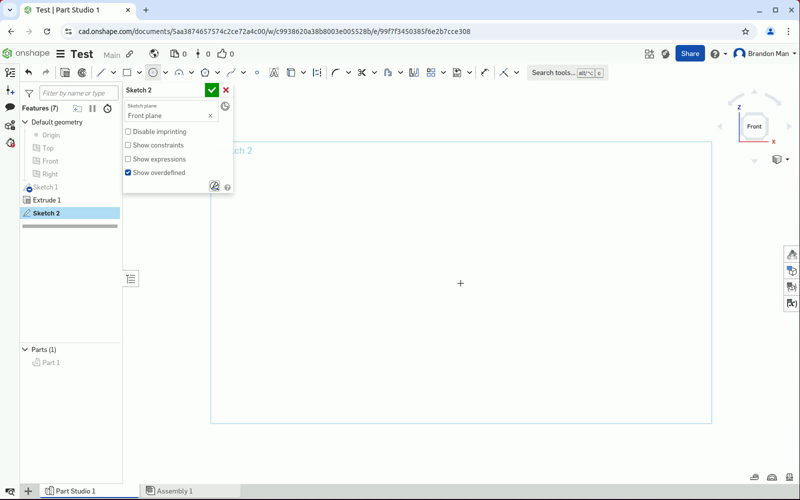
key_up(shift)
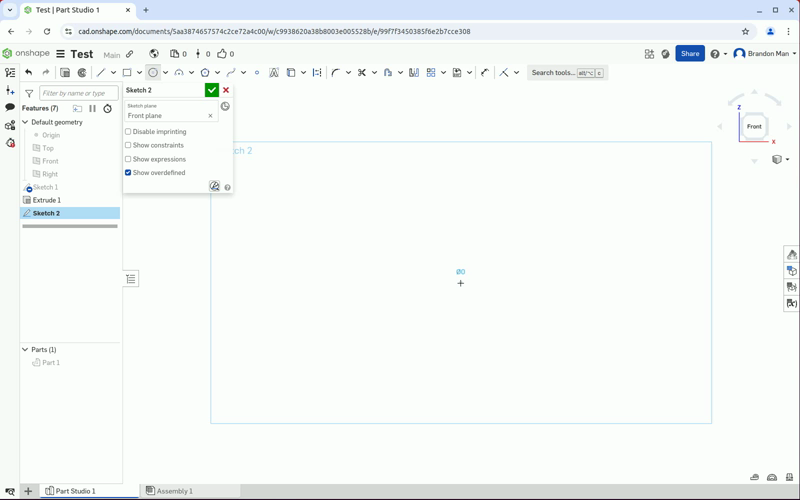
mouse_move(470, 282)
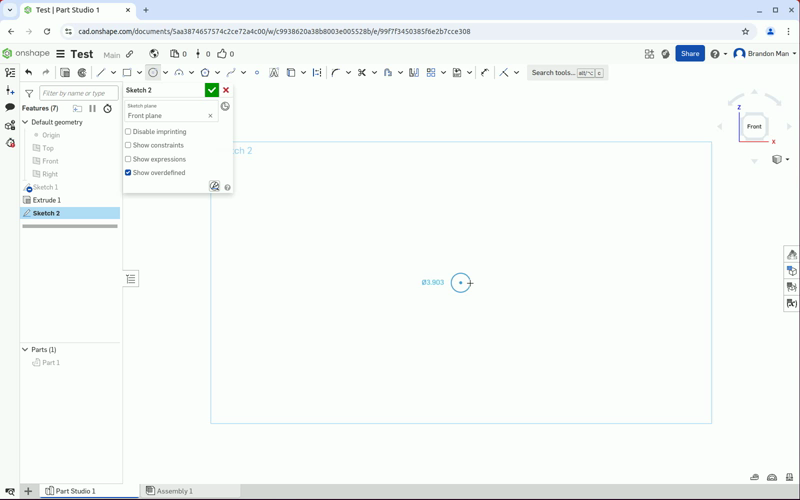
click(470, 282)
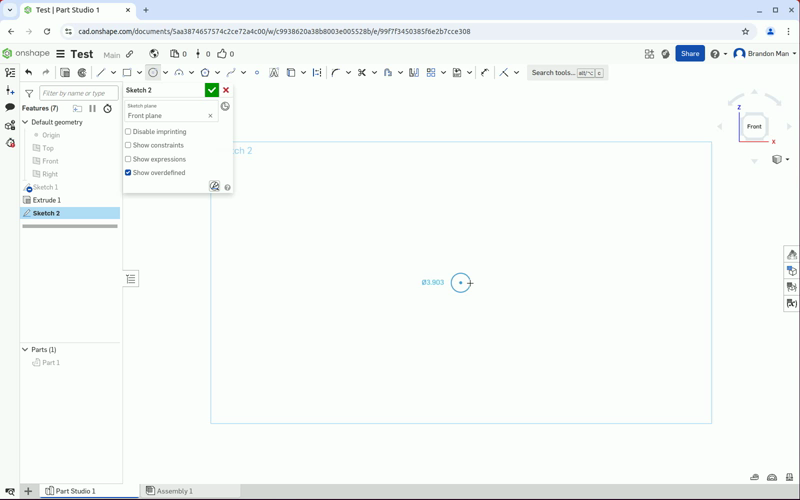
key(esc)
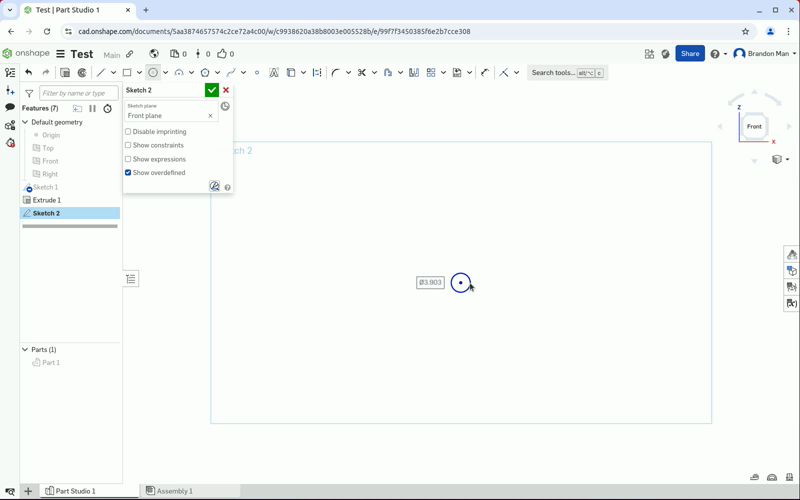
mouse_move(464, 289)
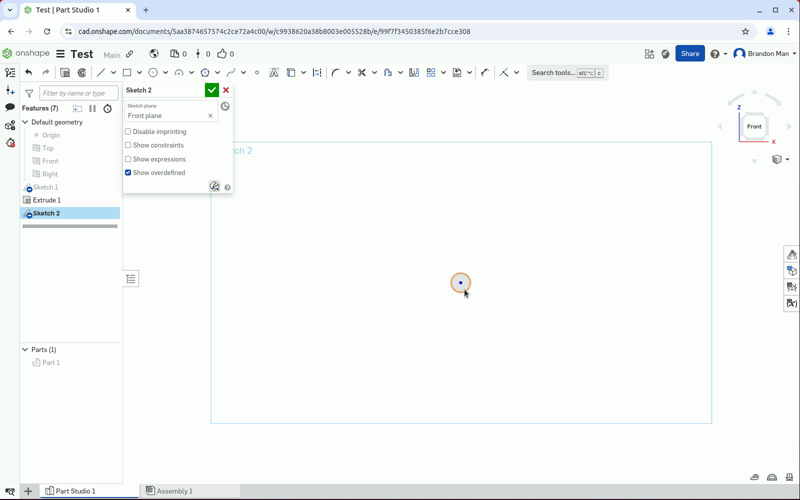
scroll(6)
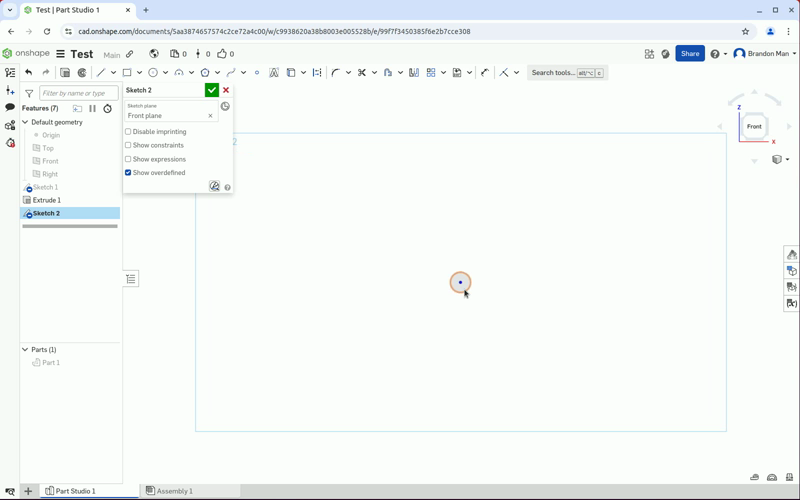
scroll(6)
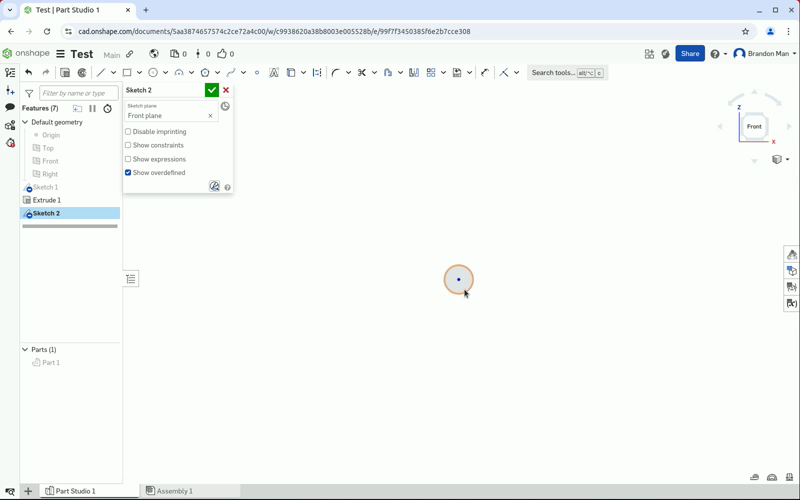
scroll(6)
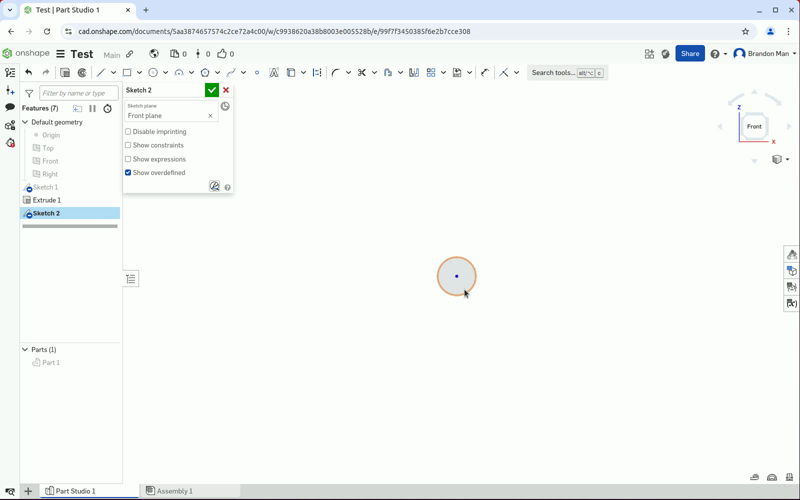
scroll(6)
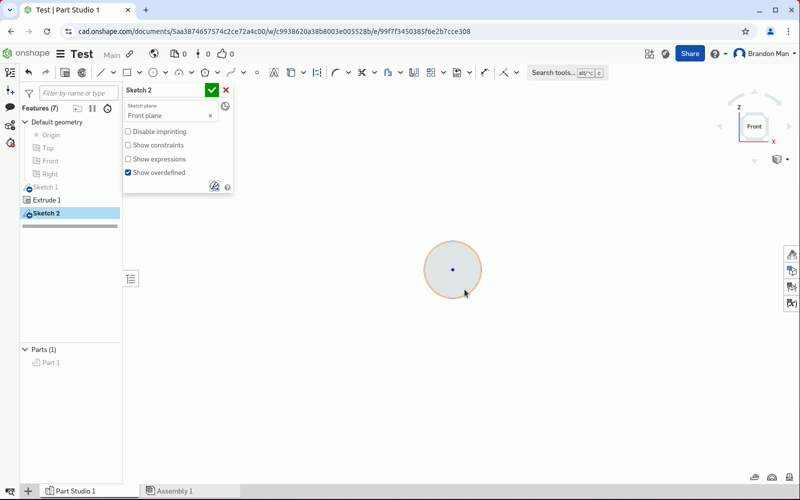
scroll(6)
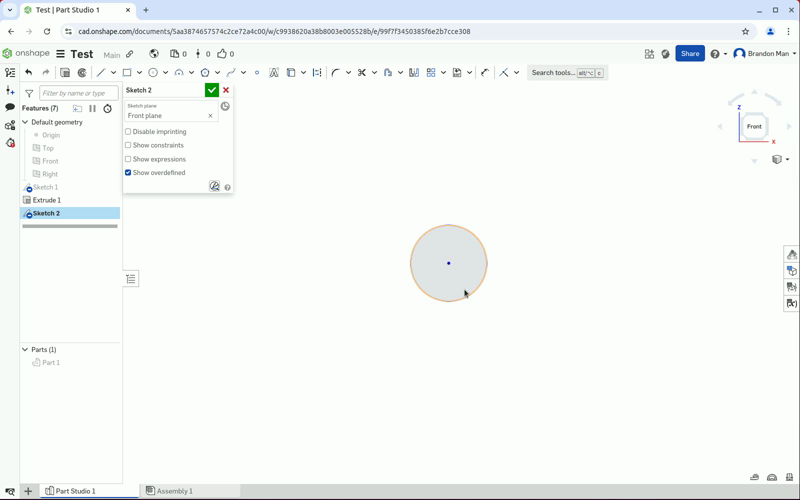
scroll(6)
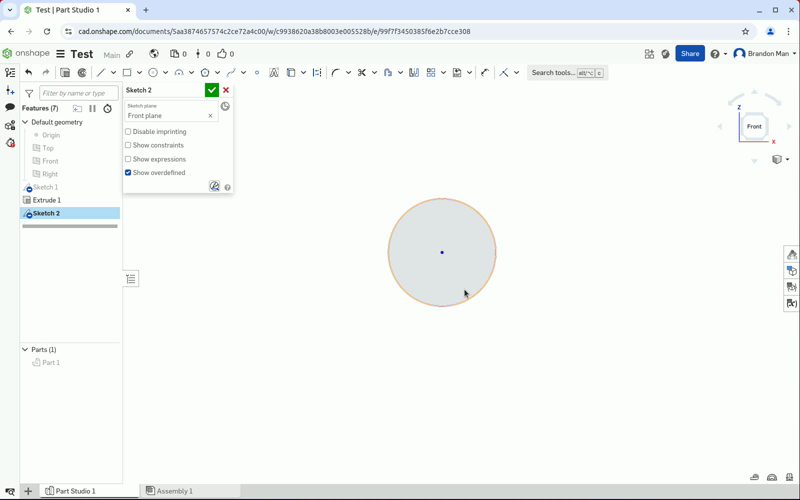
scroll(6)
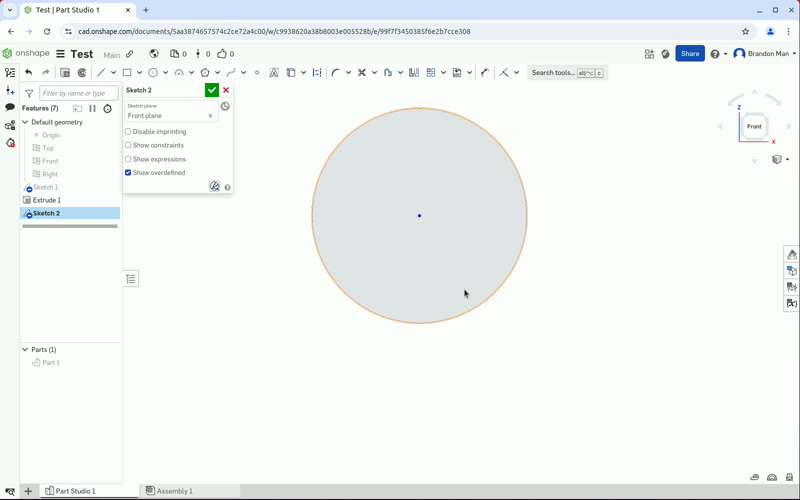
click(464, 289)
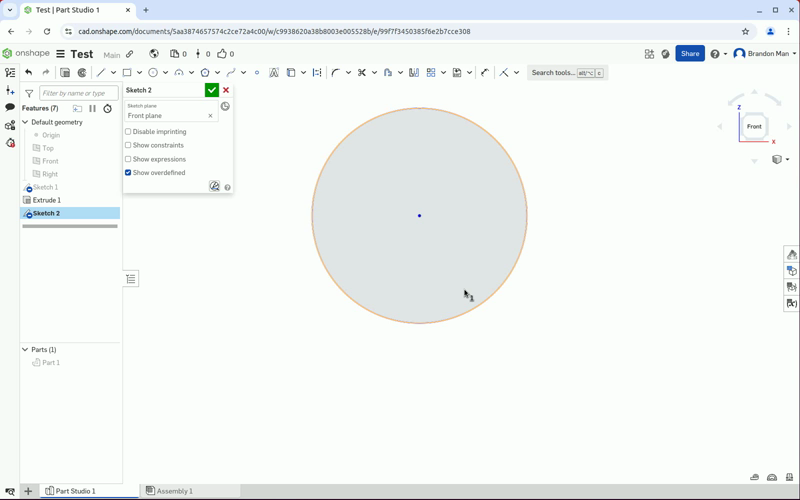
scroll(-6)
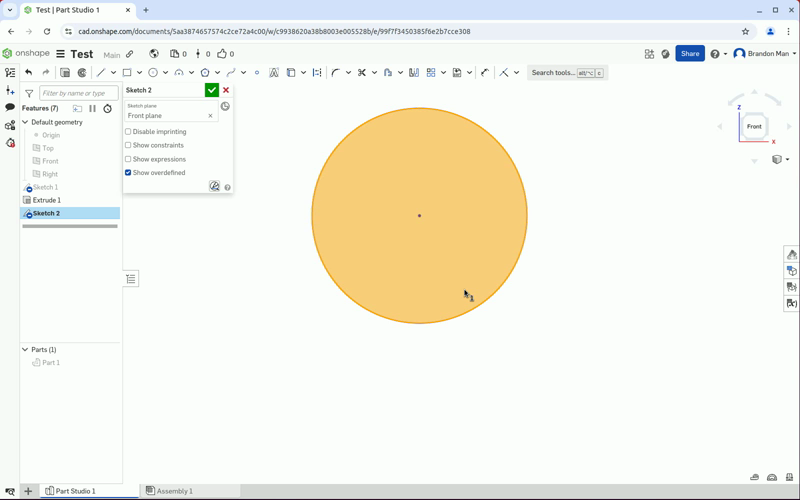
scroll(-6)
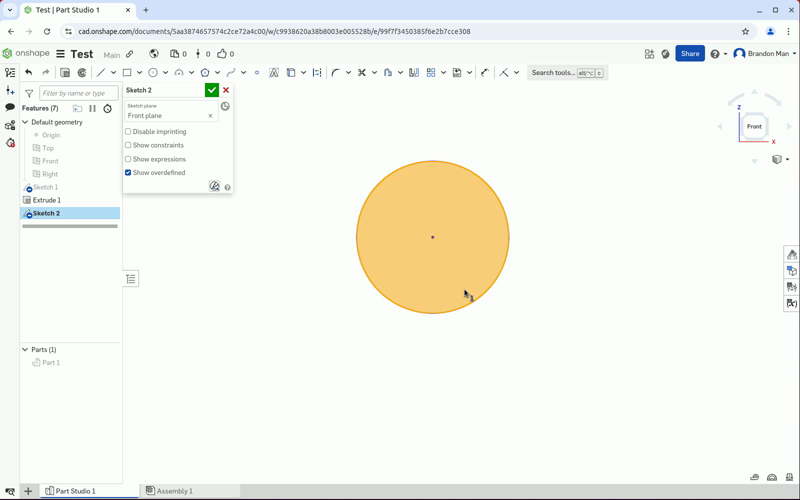
scroll(-6)
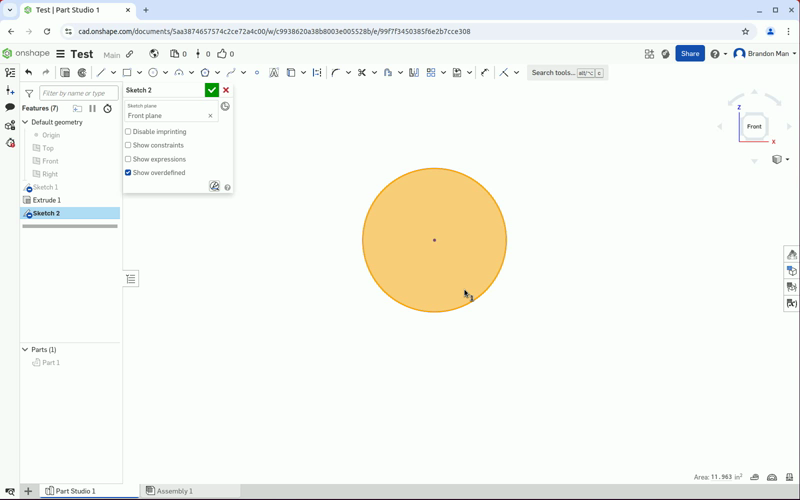
scroll(-6)
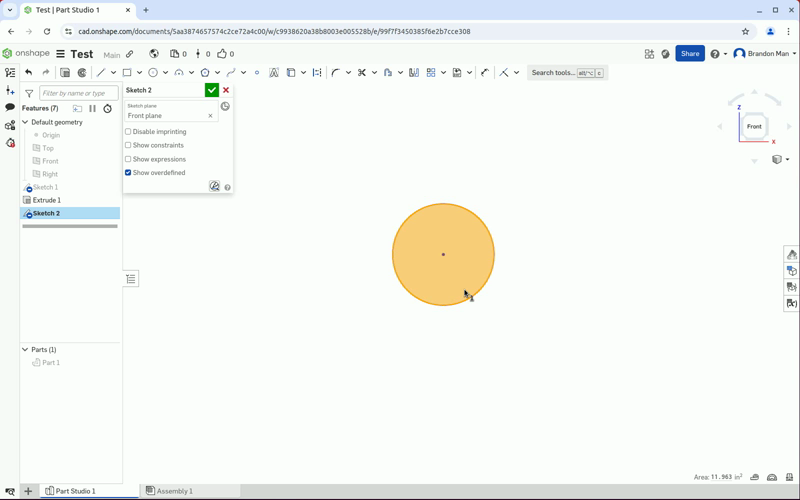
scroll(-6)
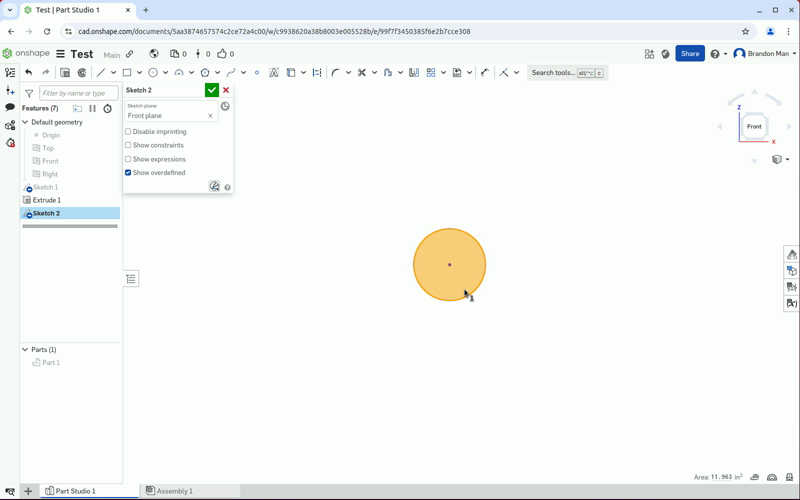
scroll(-6)
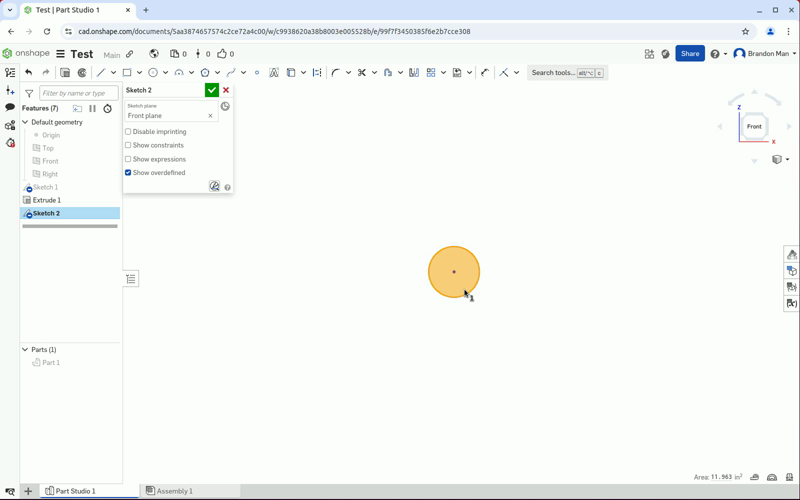
scroll(-6)
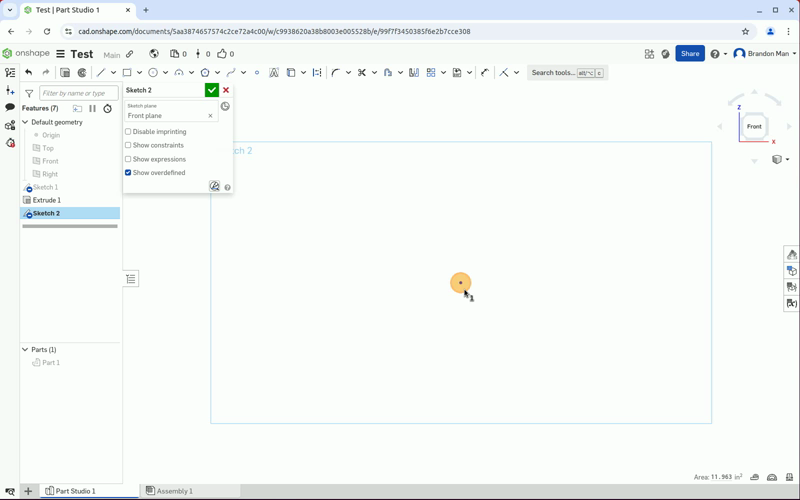
mouse_move(73, 352)
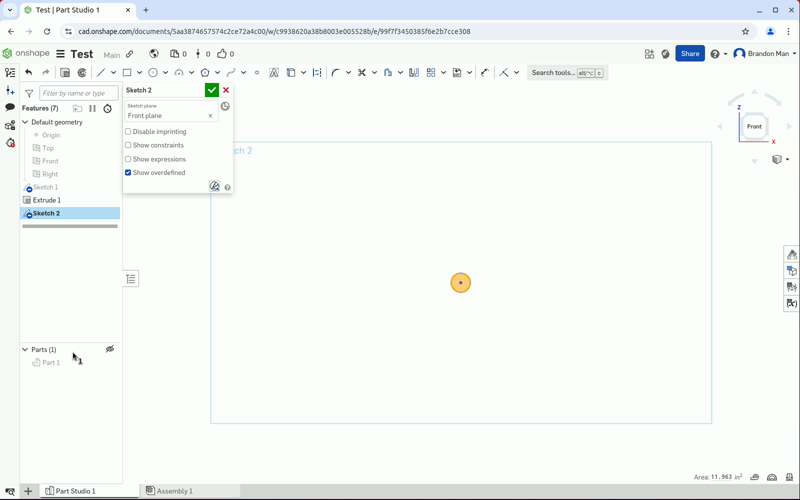
key(shift+y)
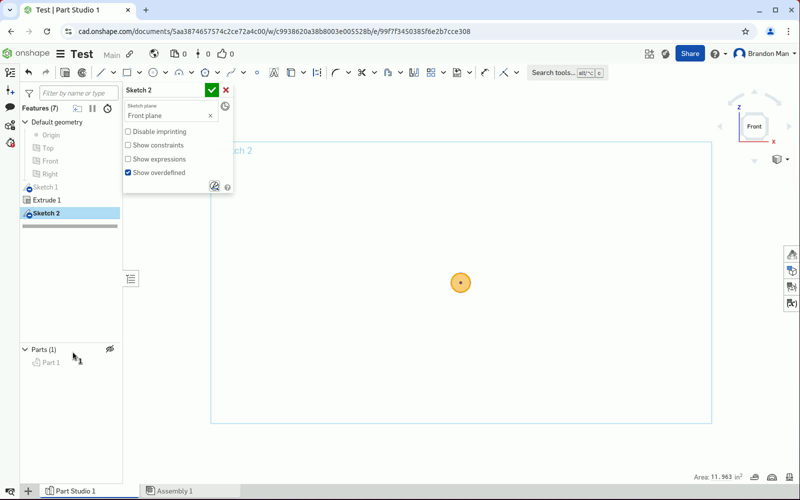
key(shift+e)
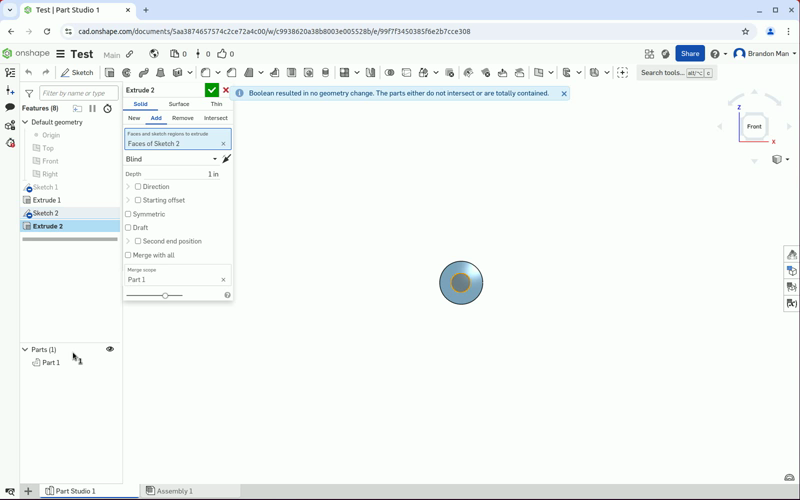
mouse_move(143, 106)
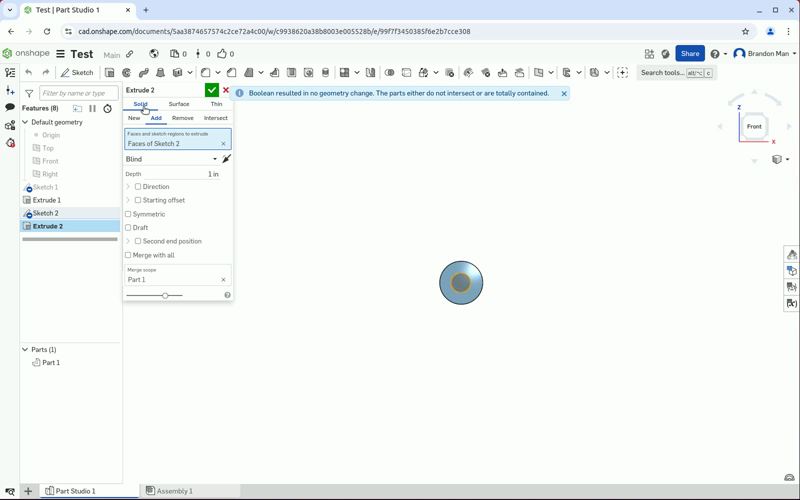
click(143, 106)
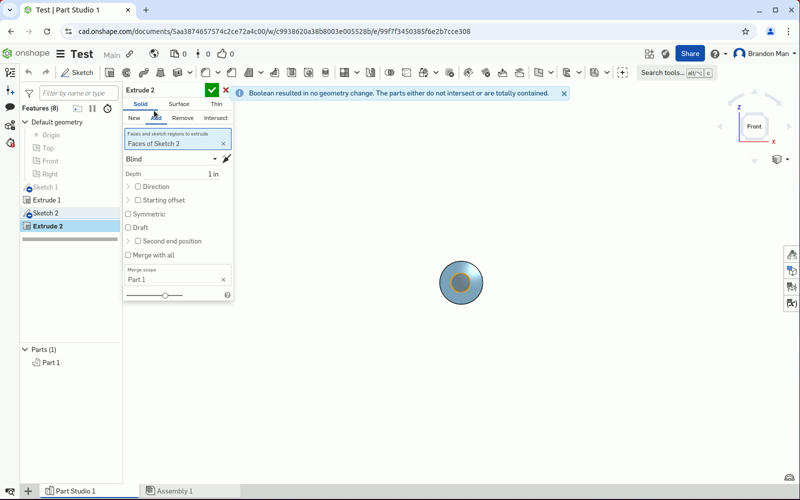
mouse_move(186, 120)
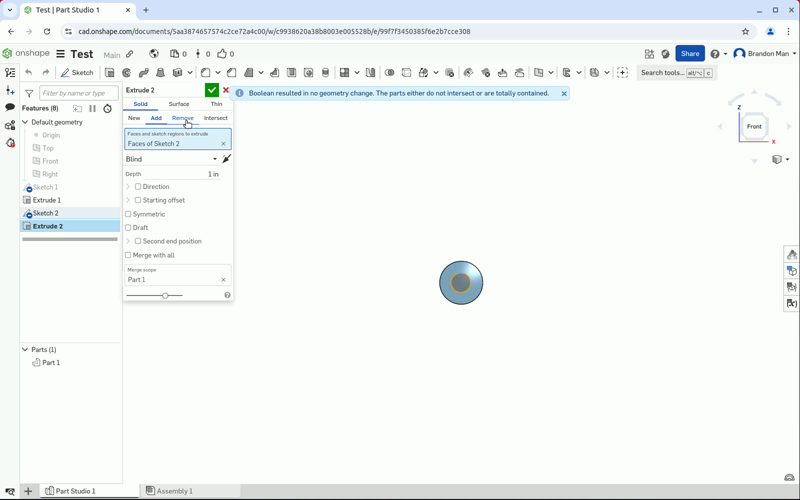
click(186, 120)
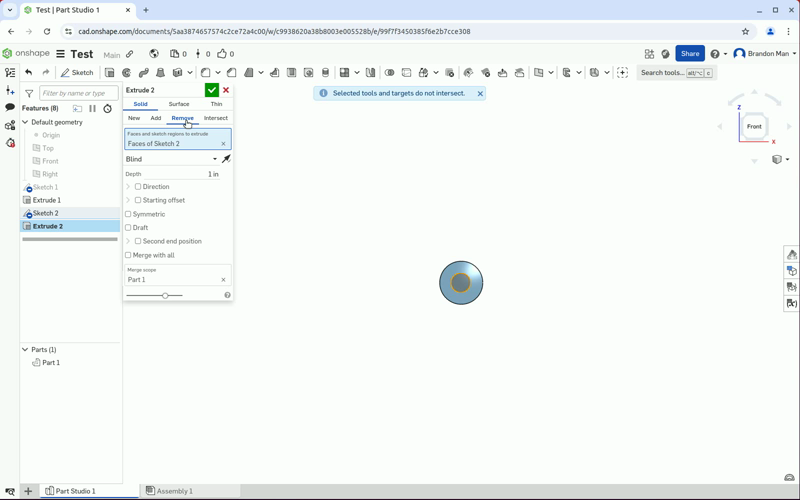
key(tab, 4)
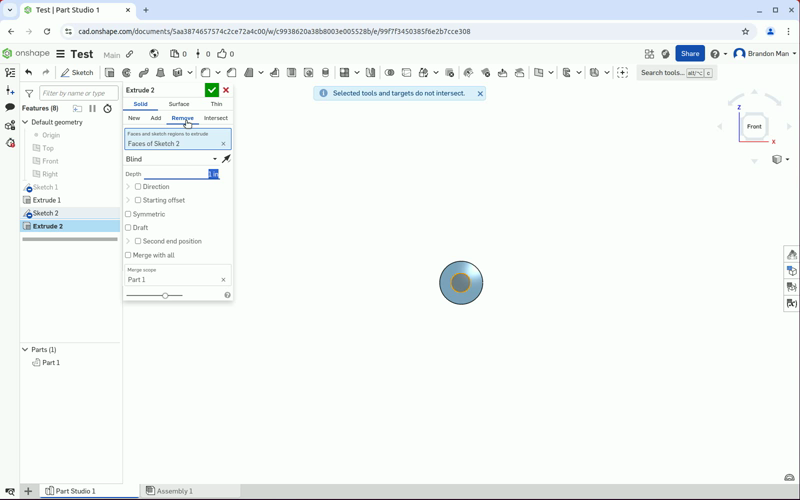
text(-23.108)
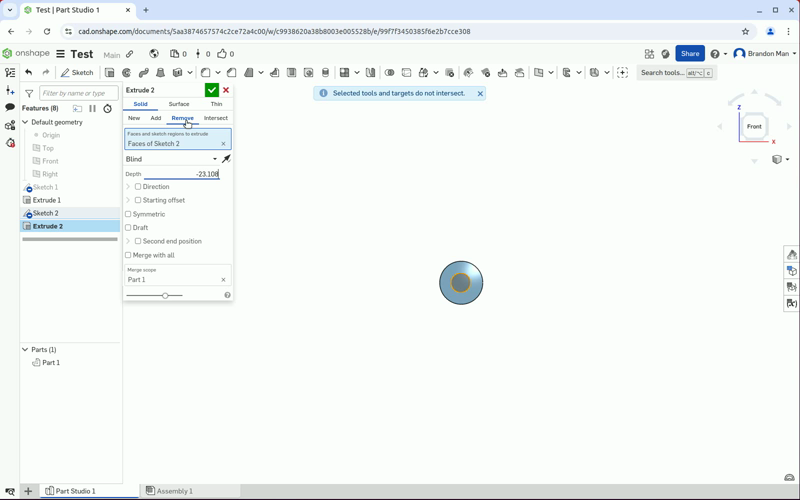
key(tab, 6)
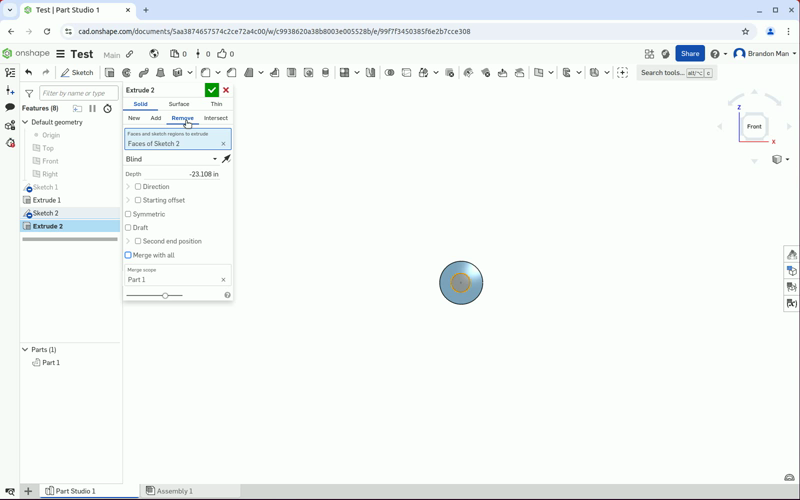
key(space)
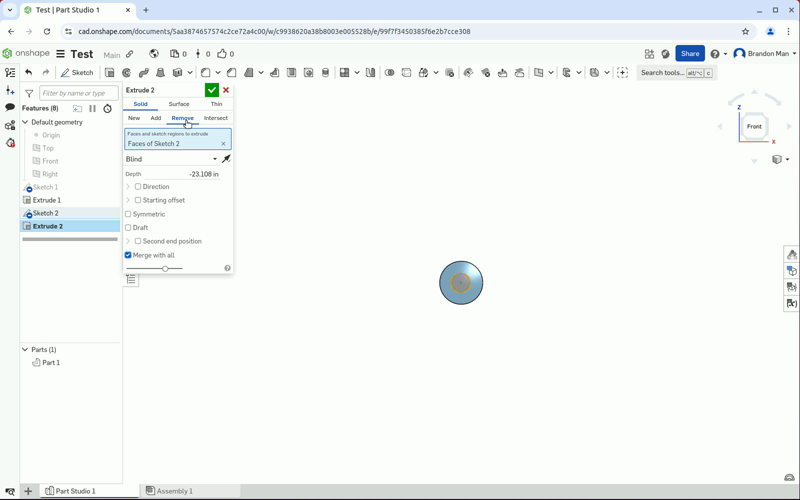
key(enter)
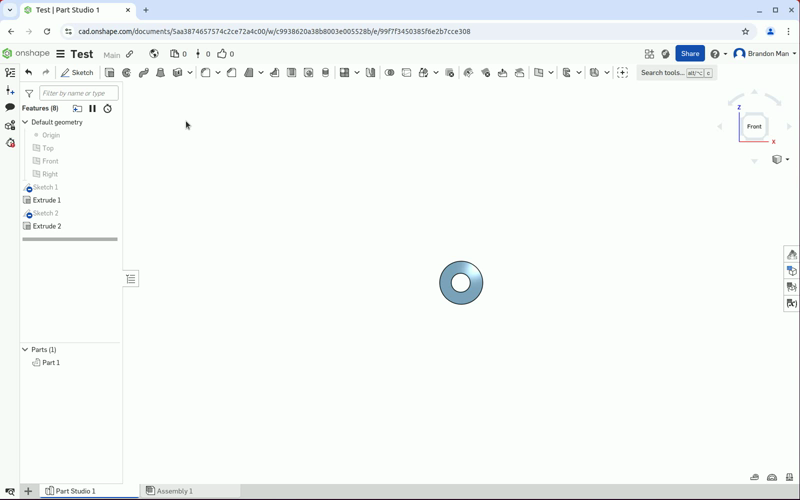
key(shift+h)
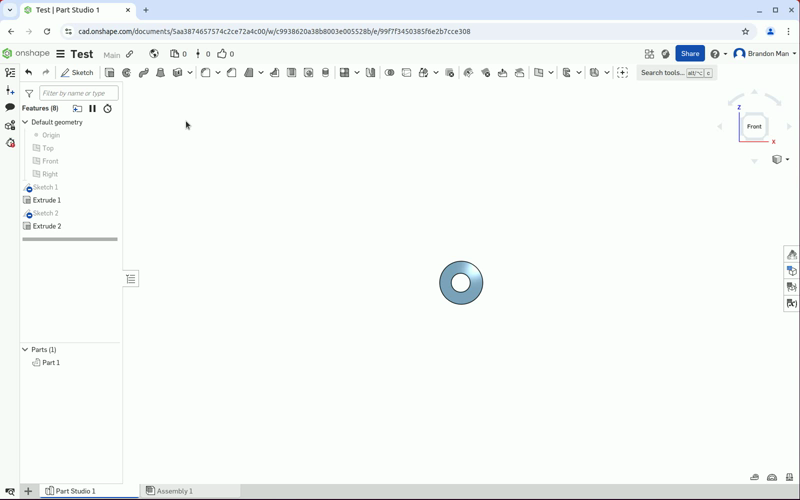
key(shift+h)
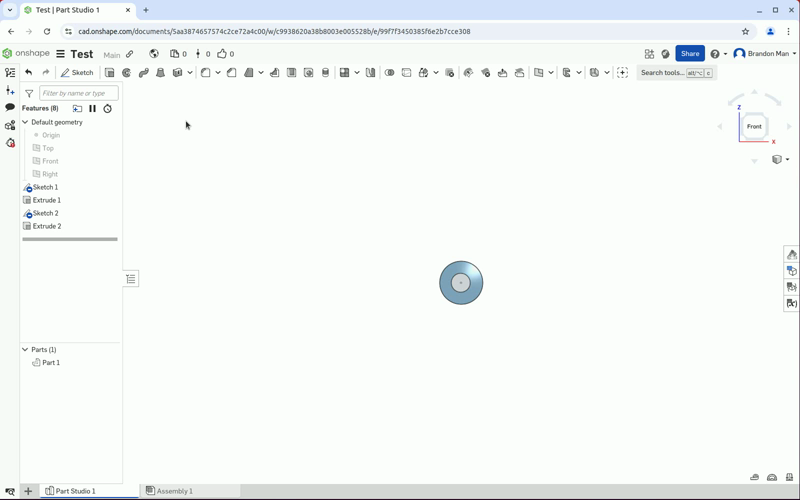
key(shift+7)
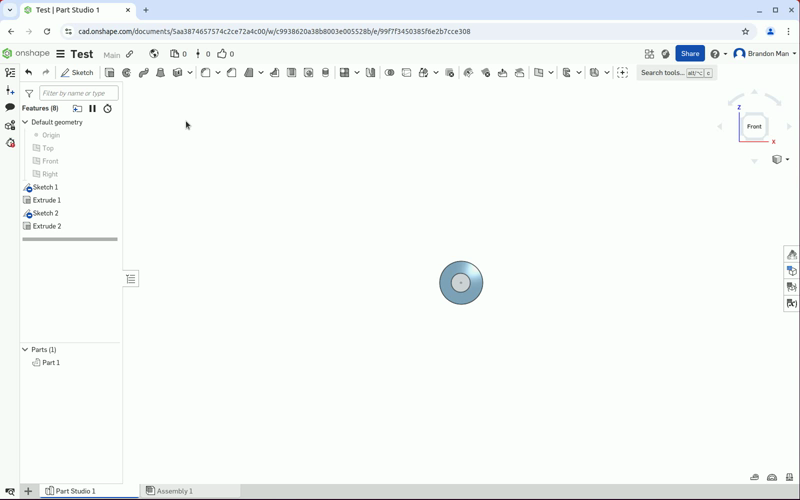
key(left, 2)
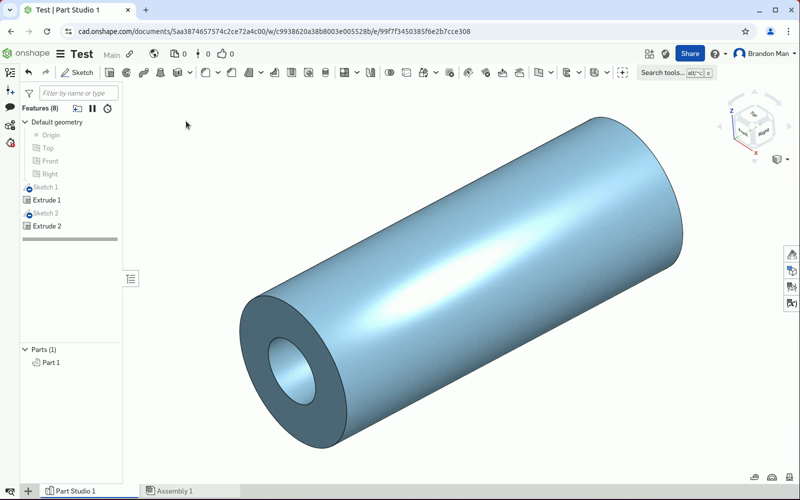
key(down, 2)
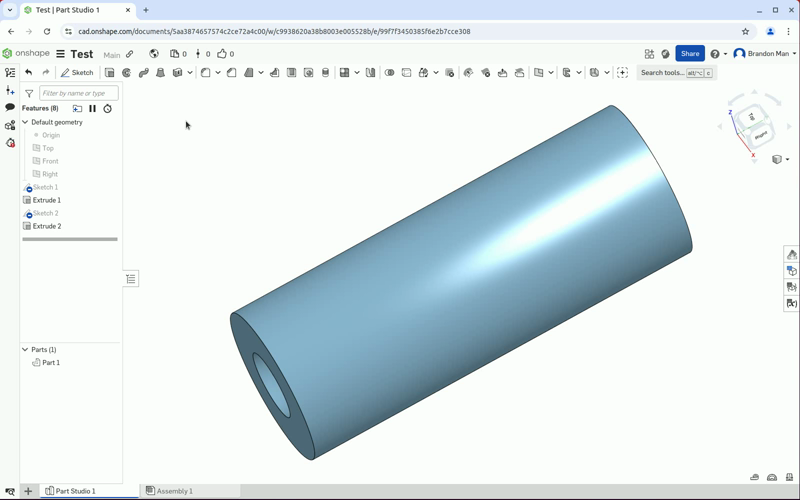
key(up, 2)
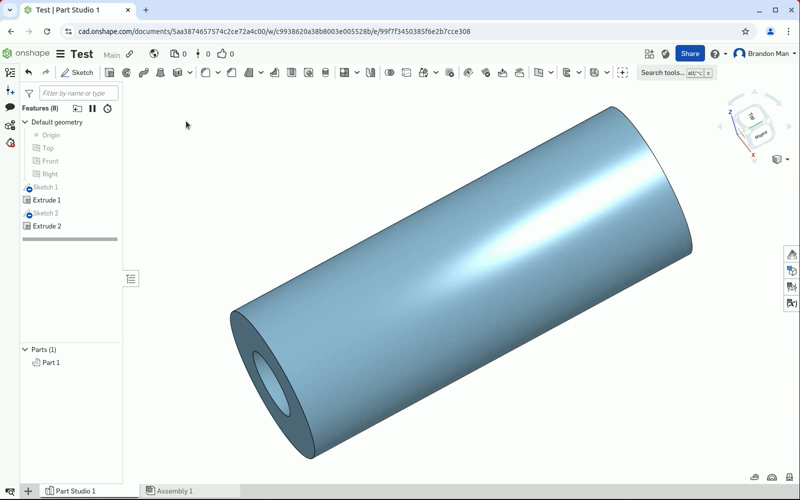
key(right, 2)
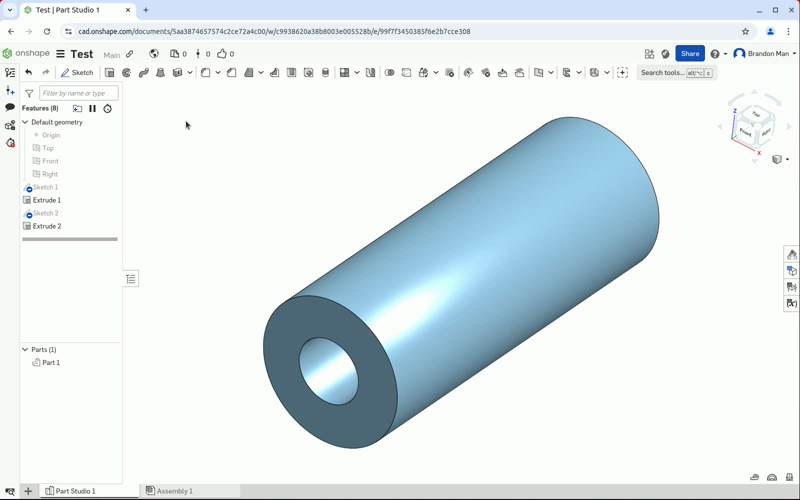
mouse_move(73, 189)
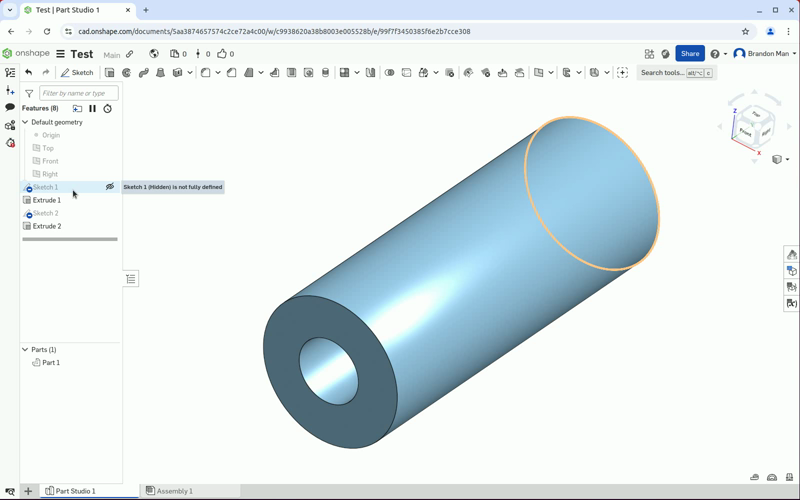
click(73, 189)